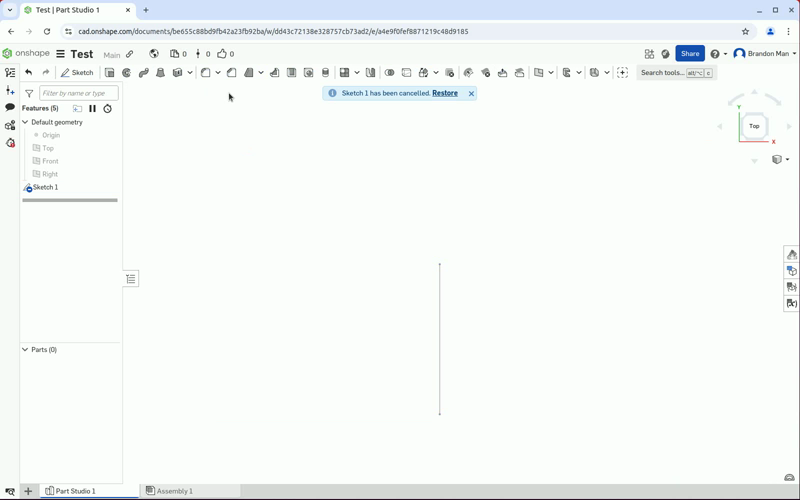
key(shift+h)
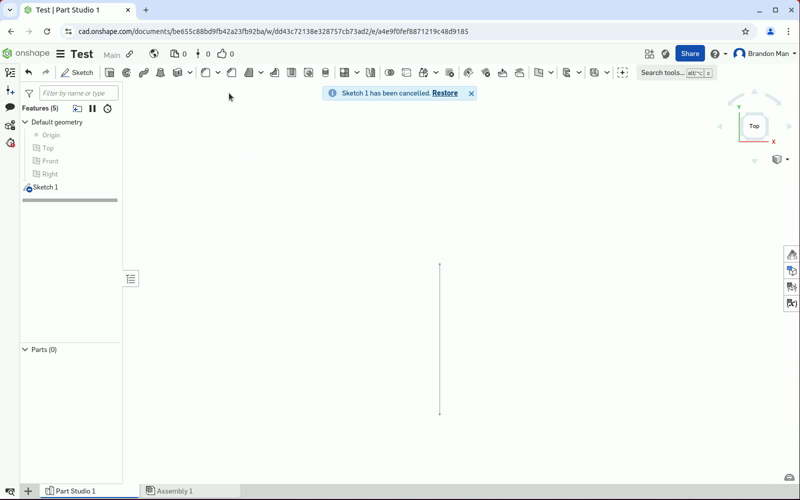
key(shift+s)
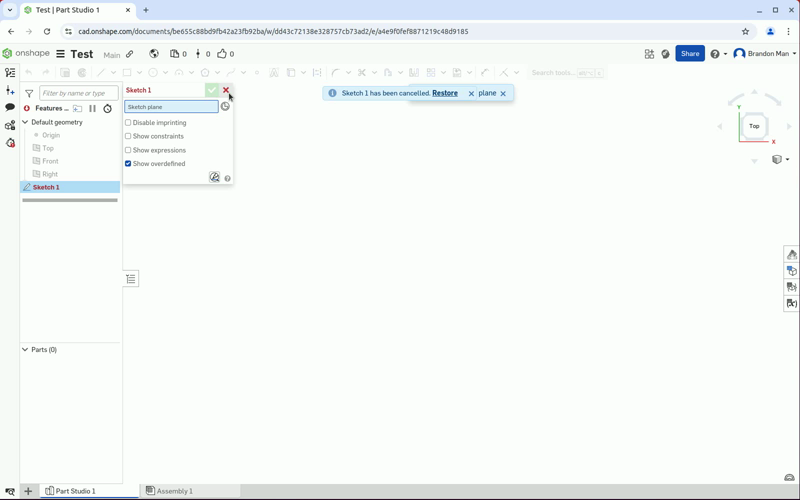
mouse_move(73, 150)
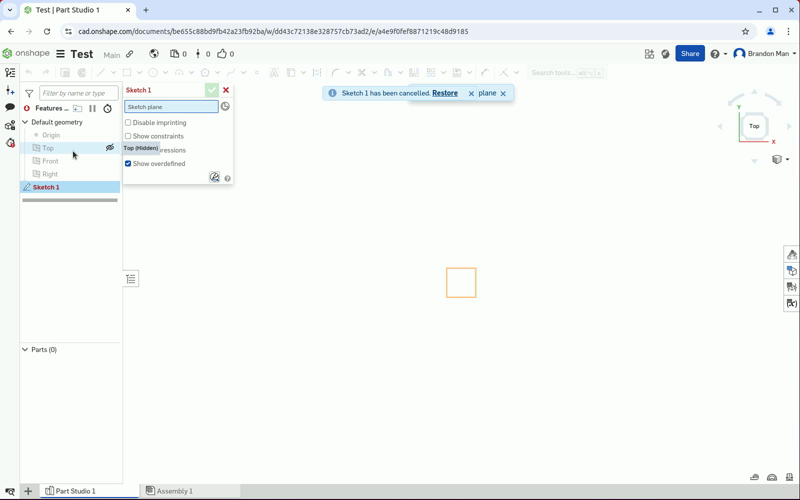
click(73, 150)
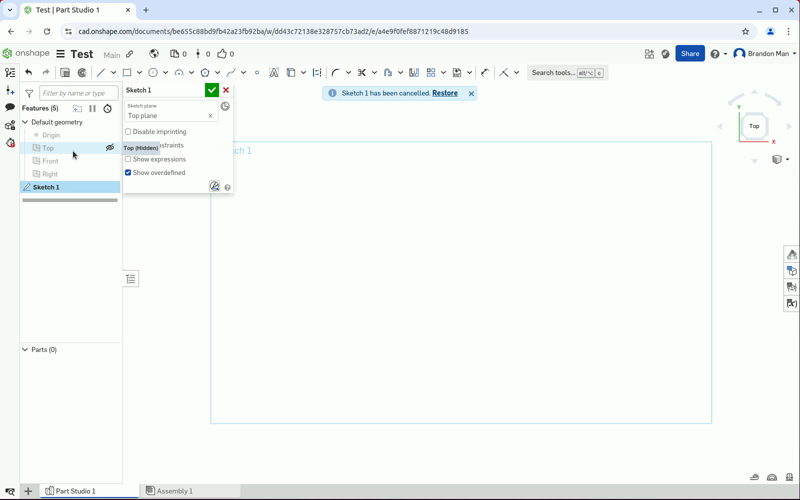
mouse_move(73, 352)
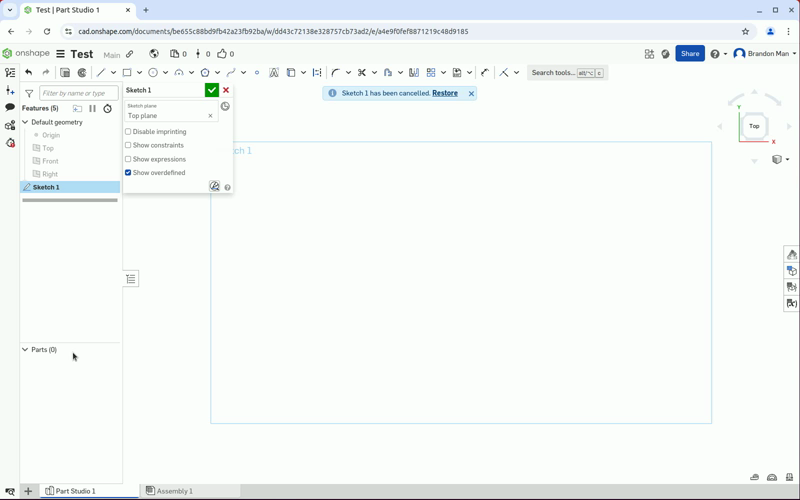
key(y)
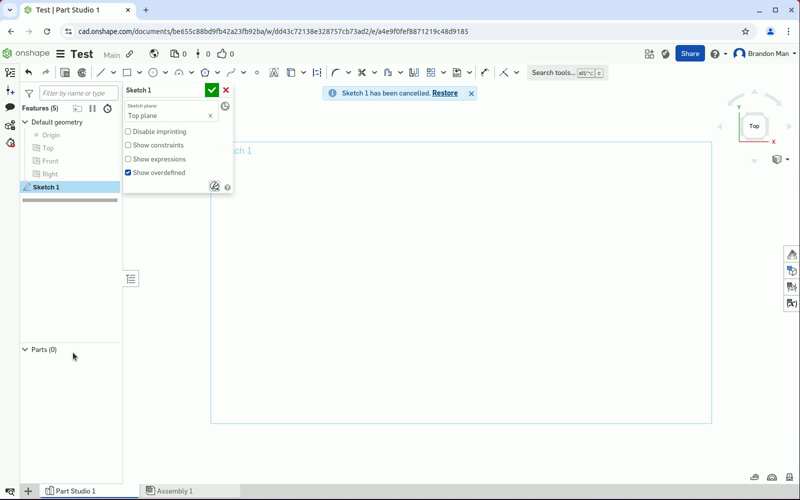
key(l)
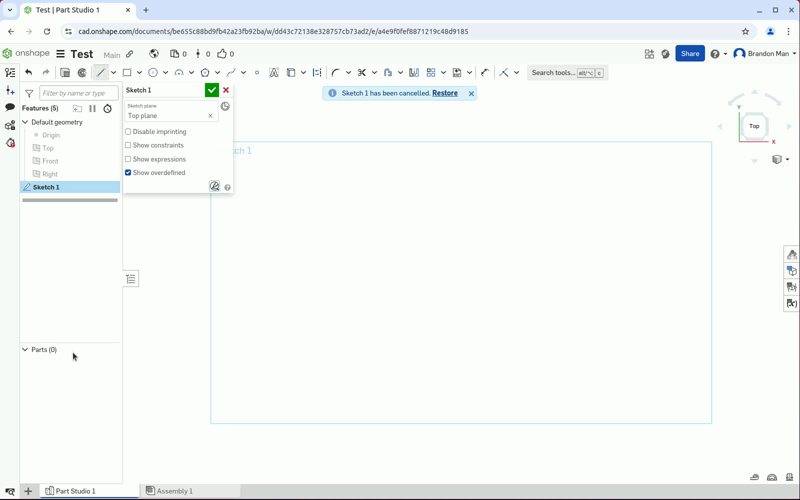
key_down(shift)
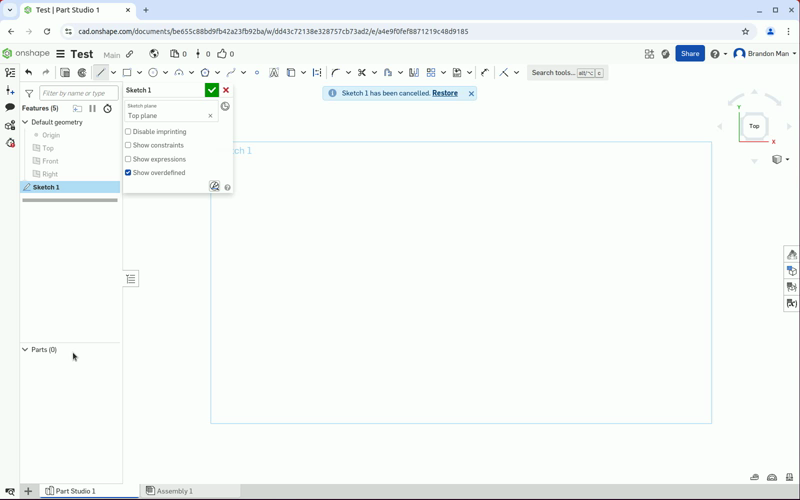
mouse_move(446, 297)
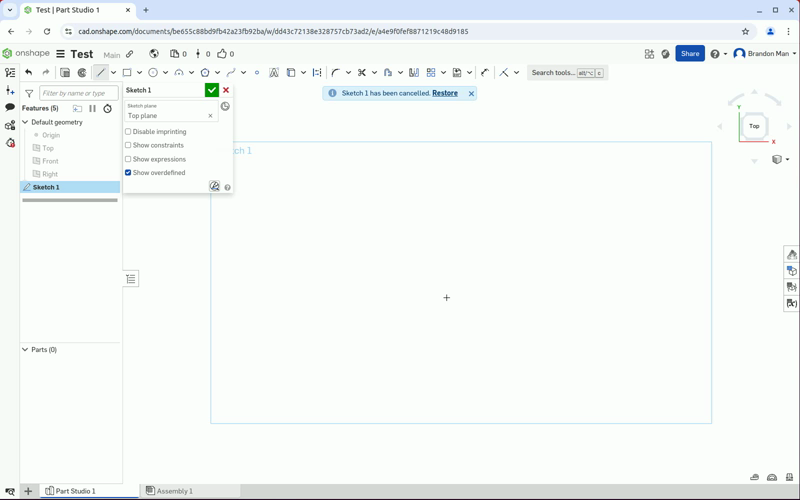
click(446, 297)
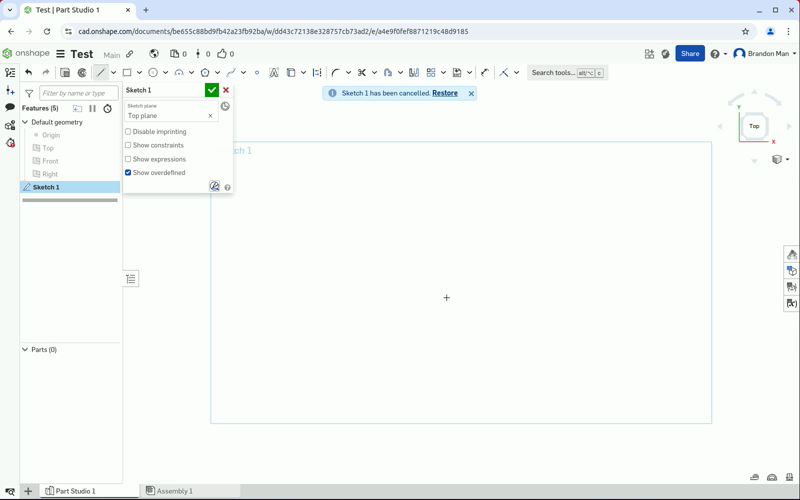
key_up(shift)
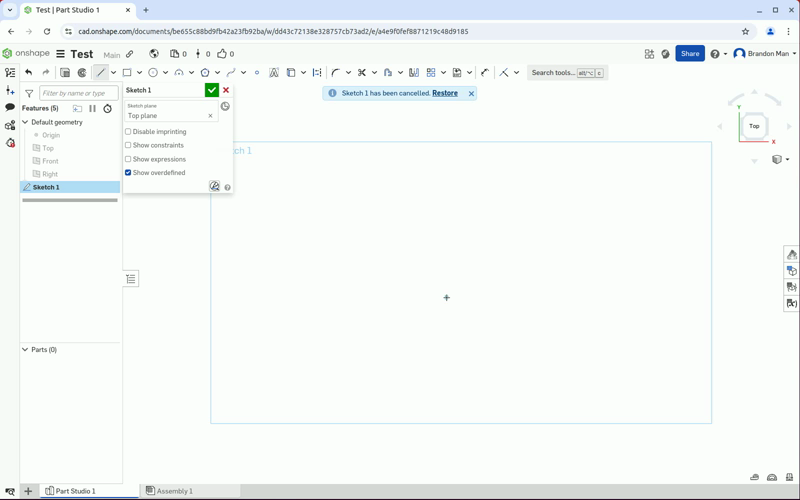
key_down(shift)
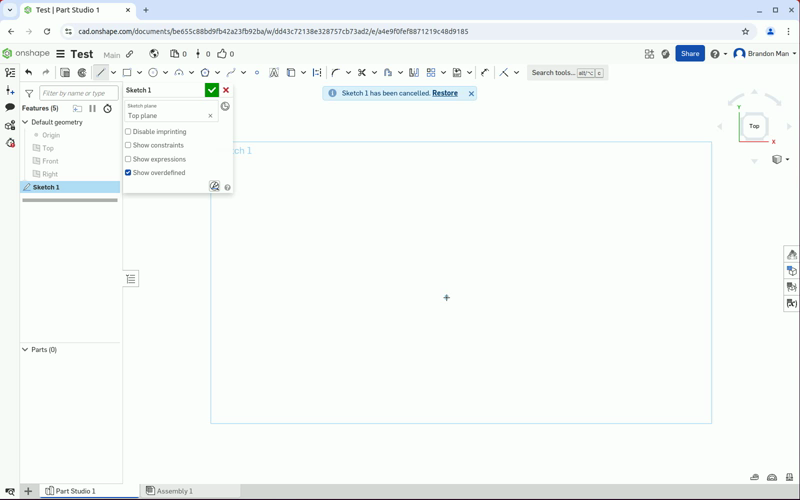
mouse_move(476, 297)
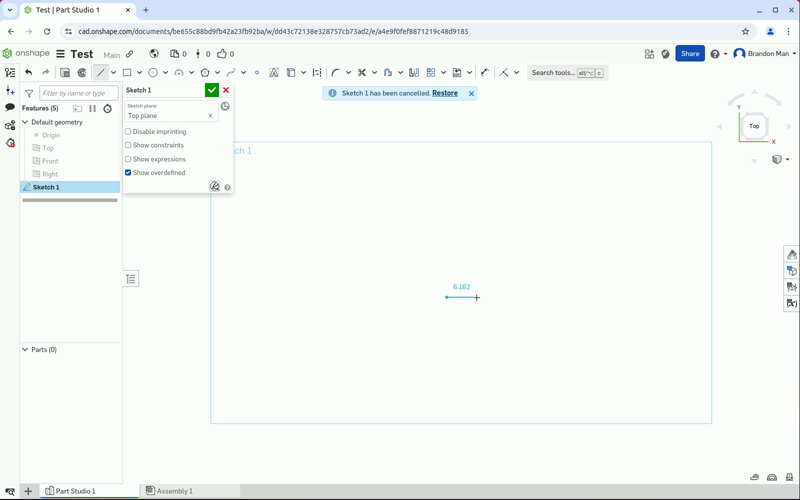
mouse_move(475, 297)
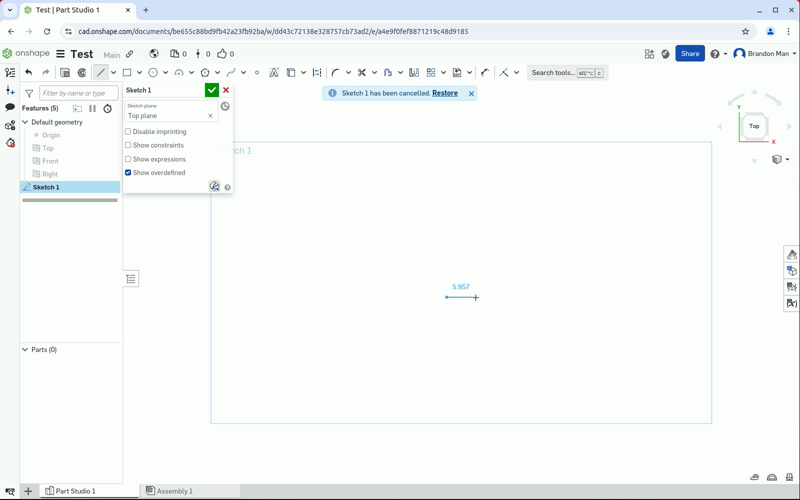
click(475, 297)
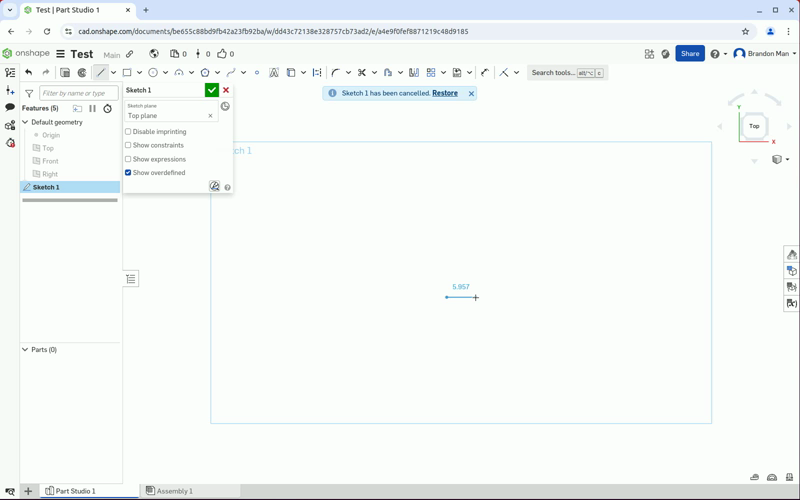
key_up(shift)
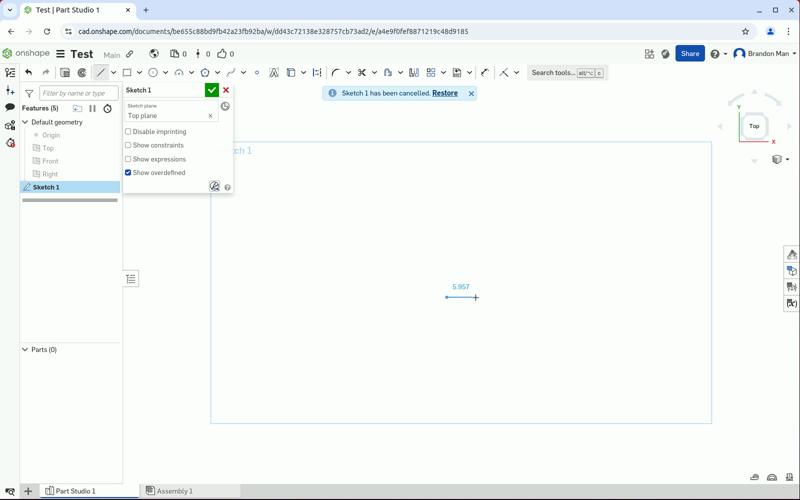
key_down(shift)
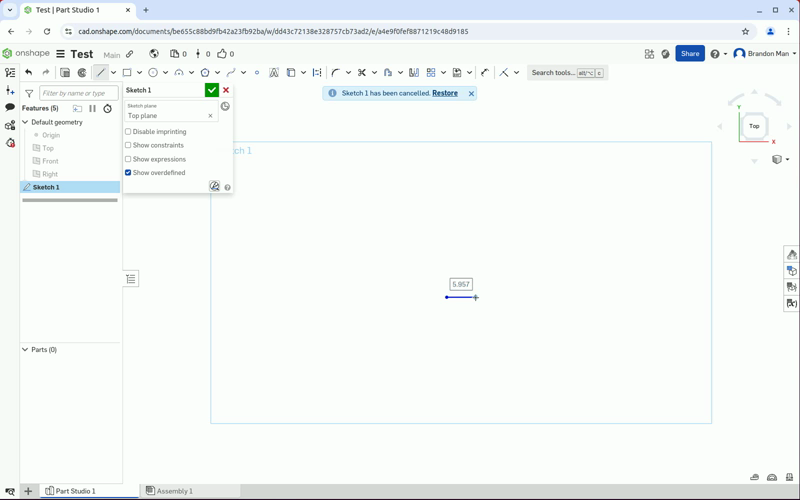
mouse_move(505, 297)
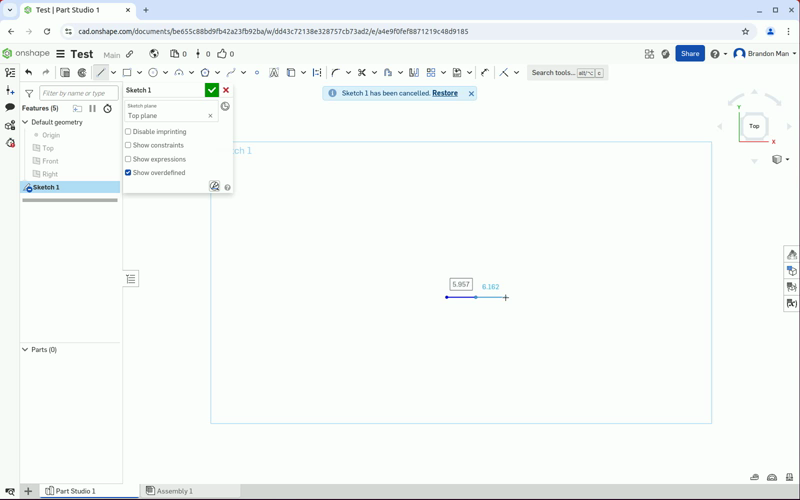
mouse_move(475, 267)
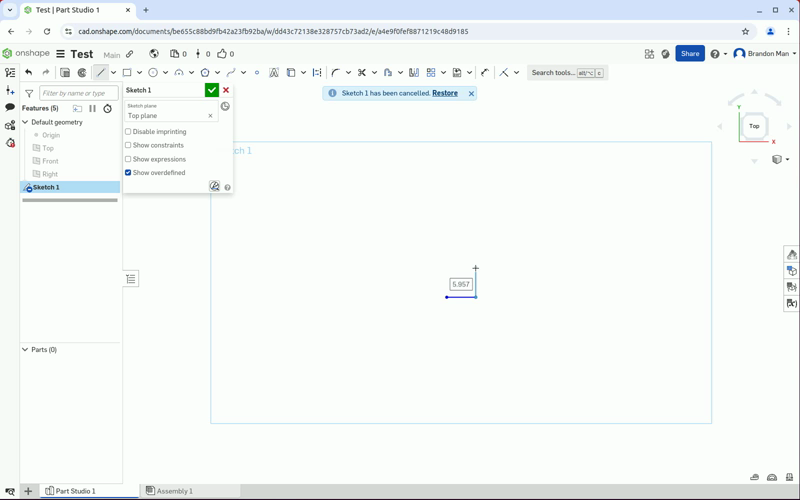
click(475, 267)
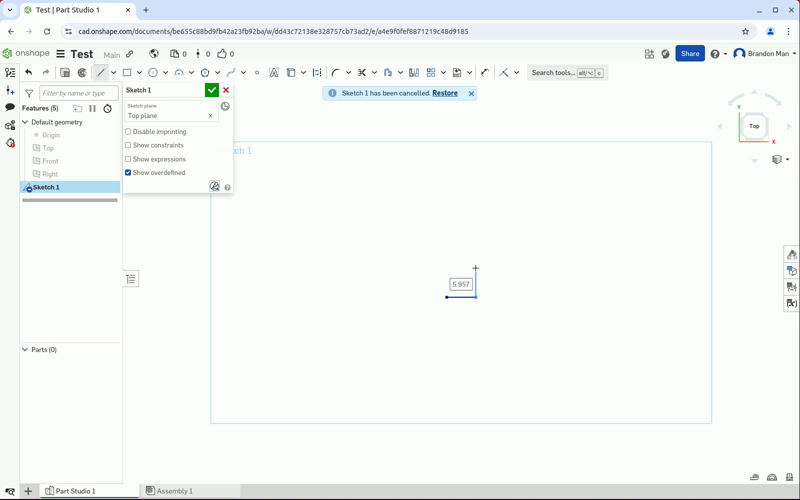
key_up(shift)
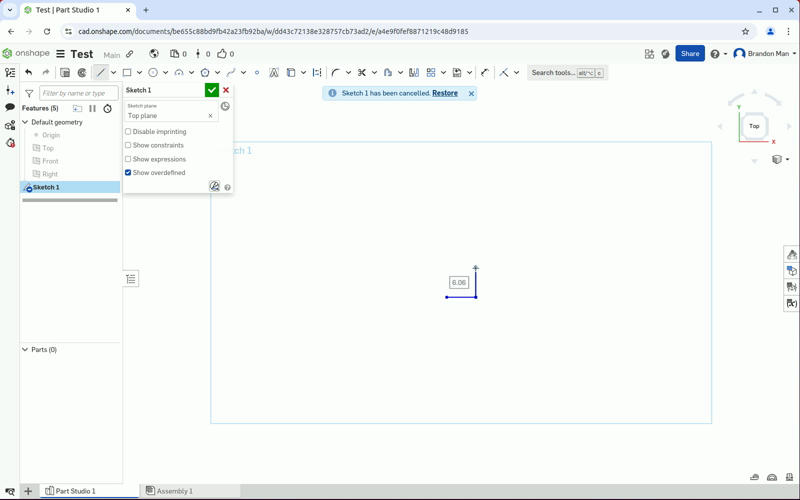
key_down(shift)
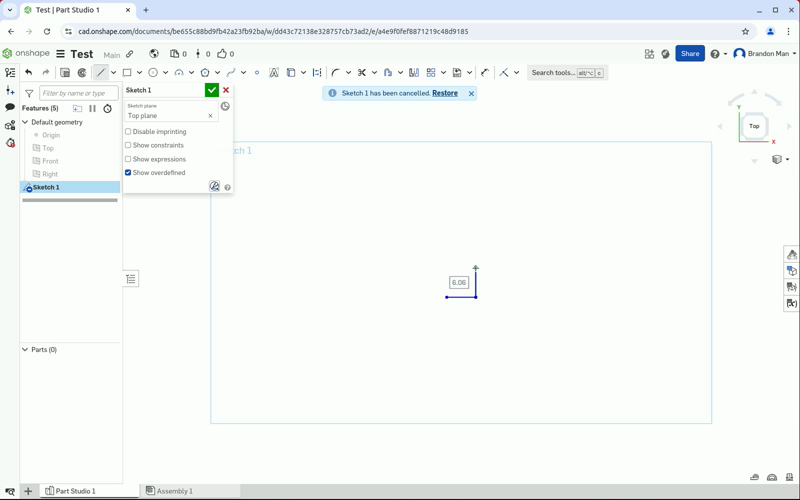
mouse_move(505, 267)
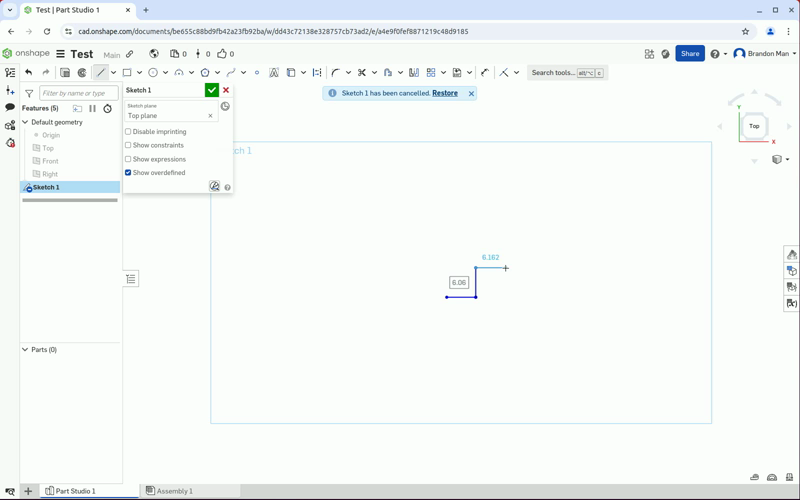
mouse_move(446, 267)
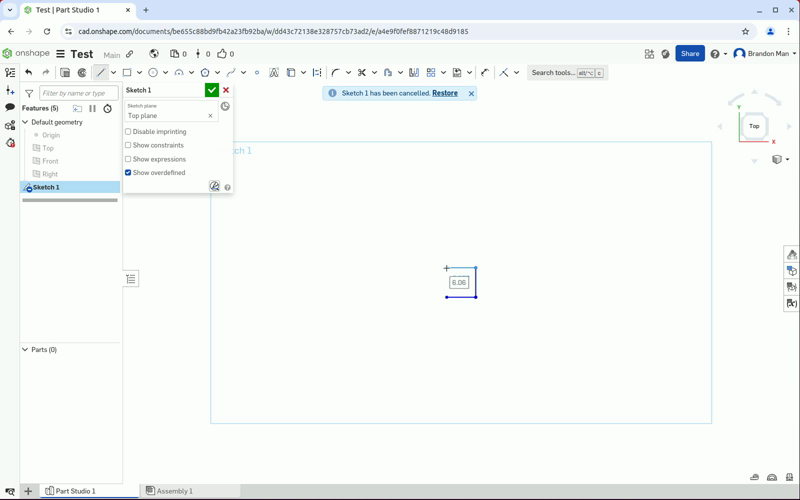
click(446, 267)
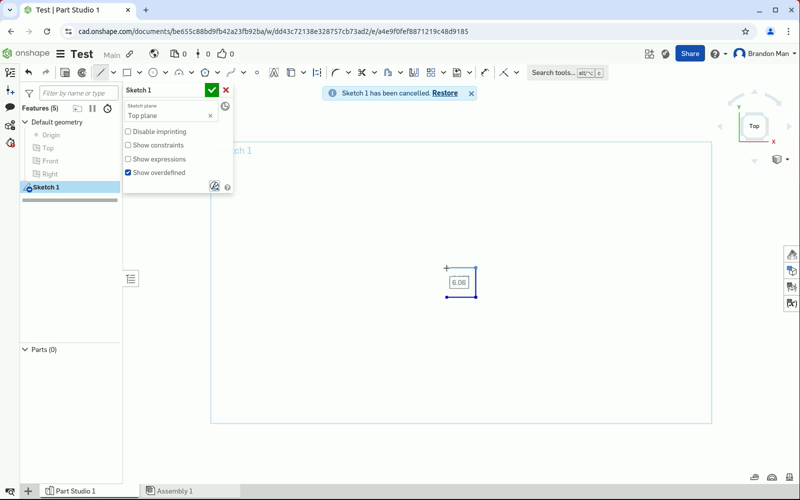
key_up(shift)
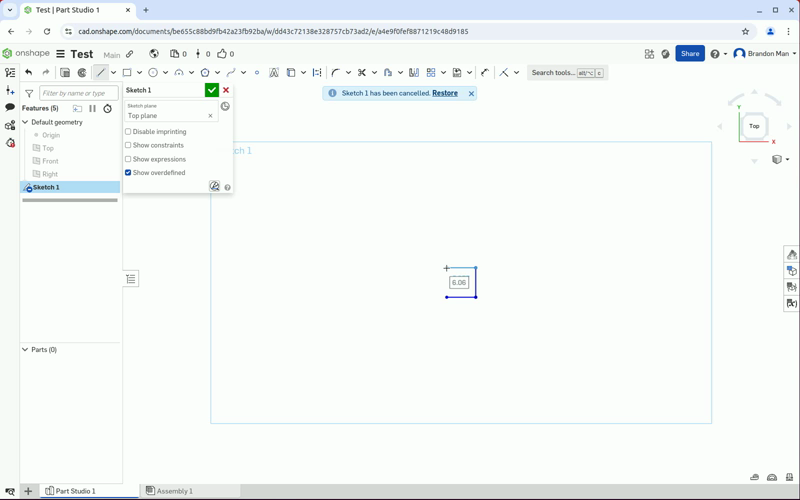
mouse_move(476, 267)
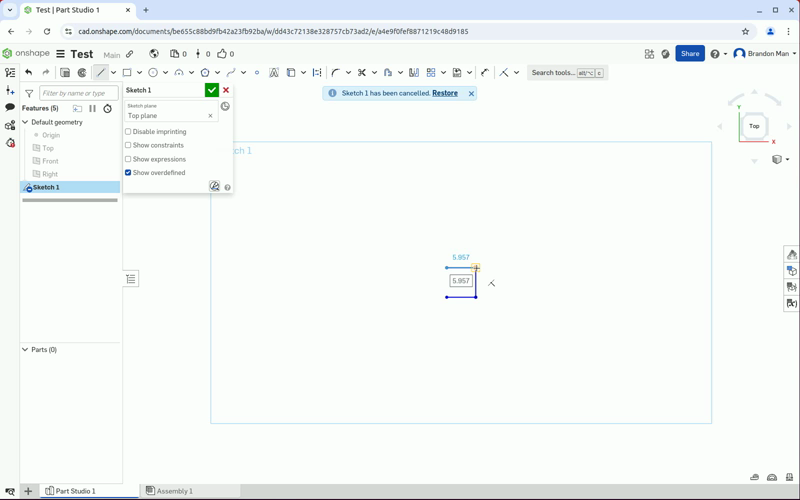
key_down(shift)
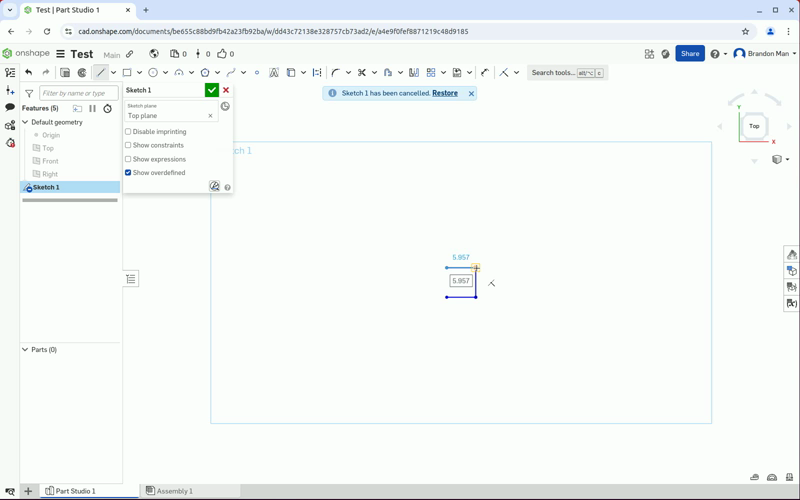
mouse_move(446, 297)
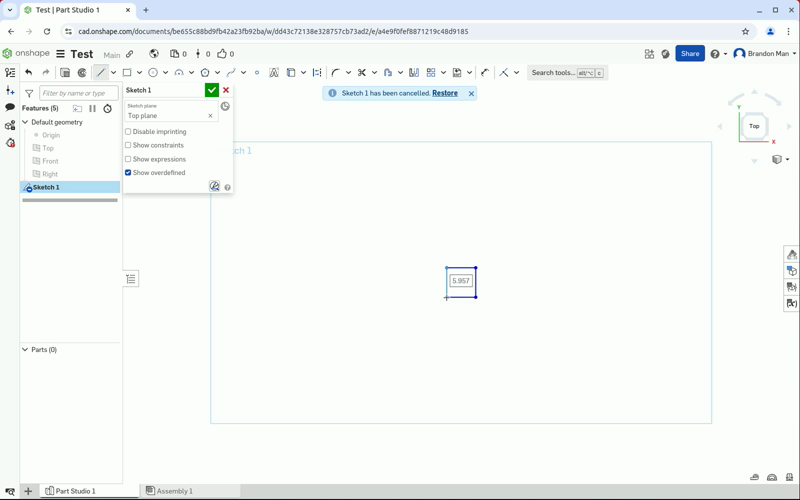
key_up(shift)
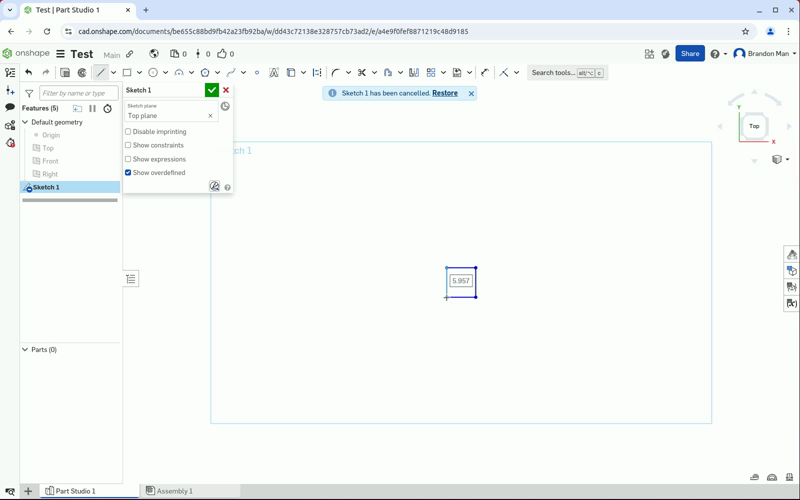
click(446, 297)
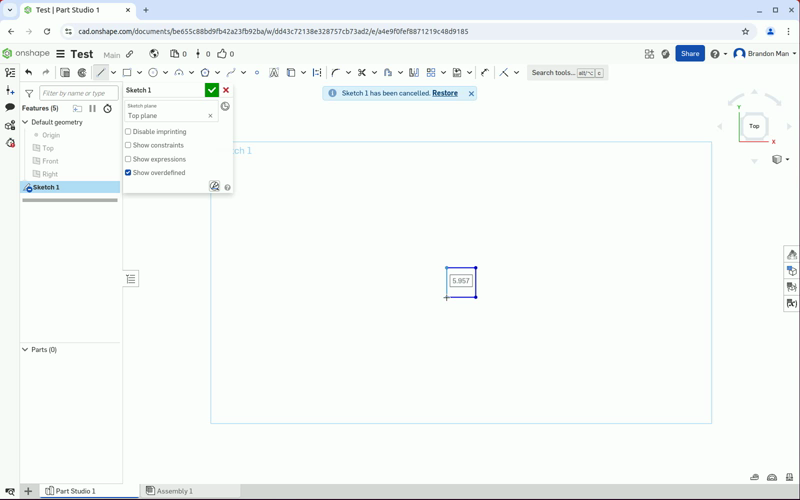
key(esc)
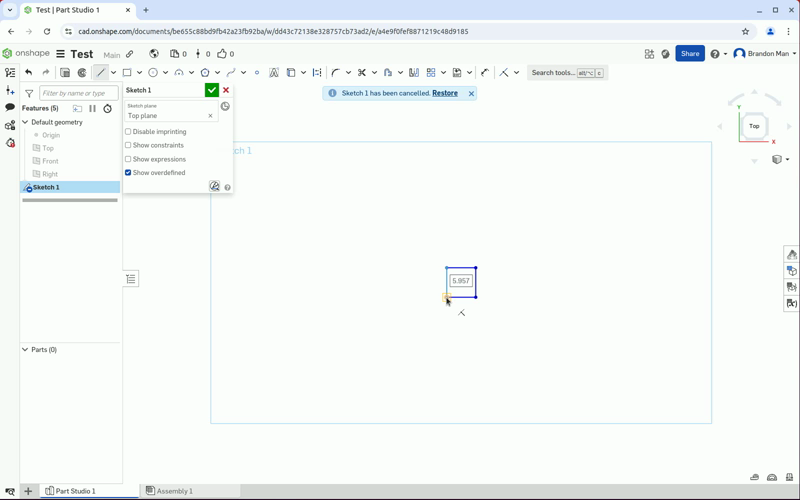
mouse_move(450, 278)
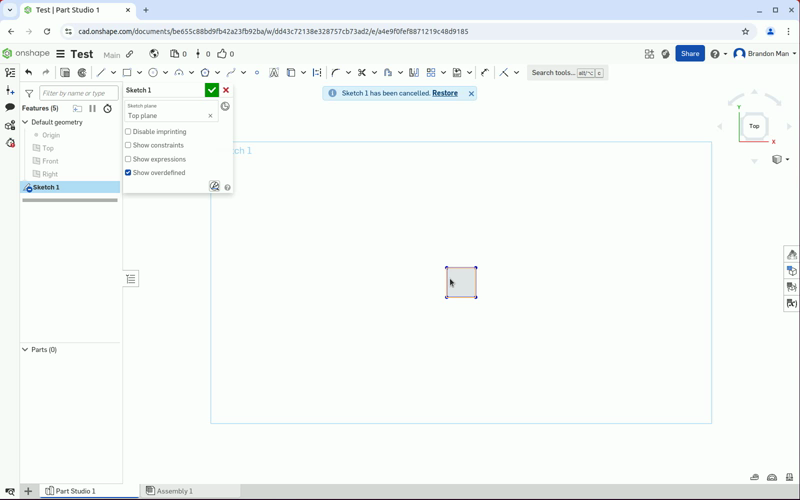
scroll(6)
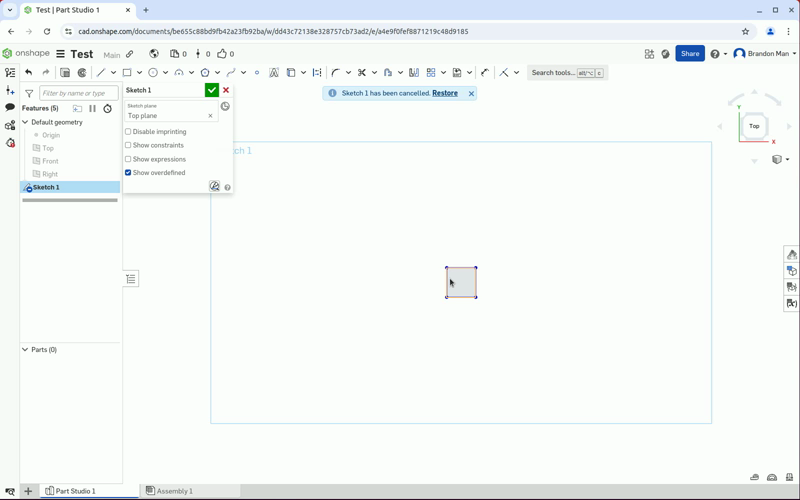
scroll(6)
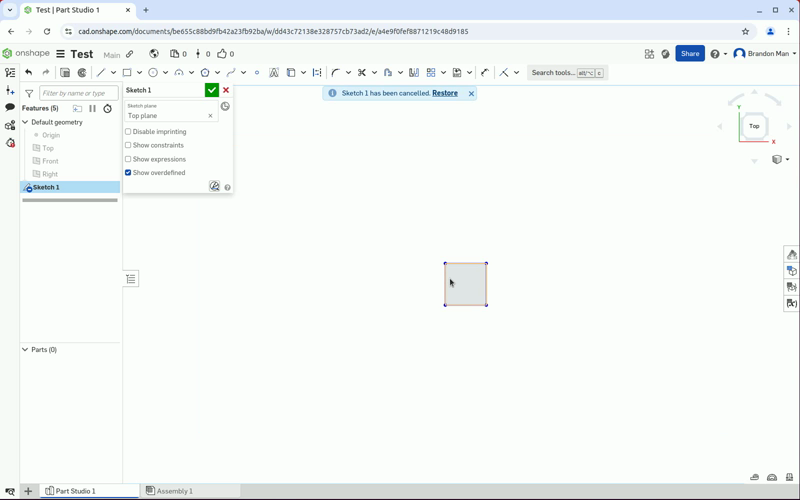
scroll(6)
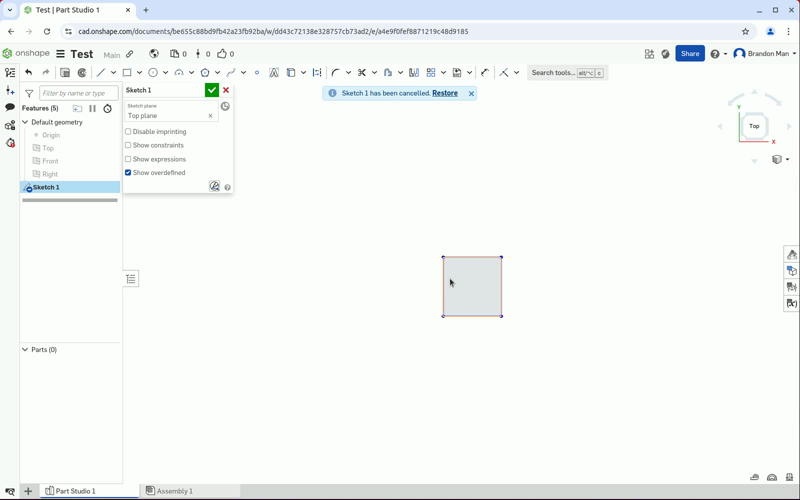
scroll(6)
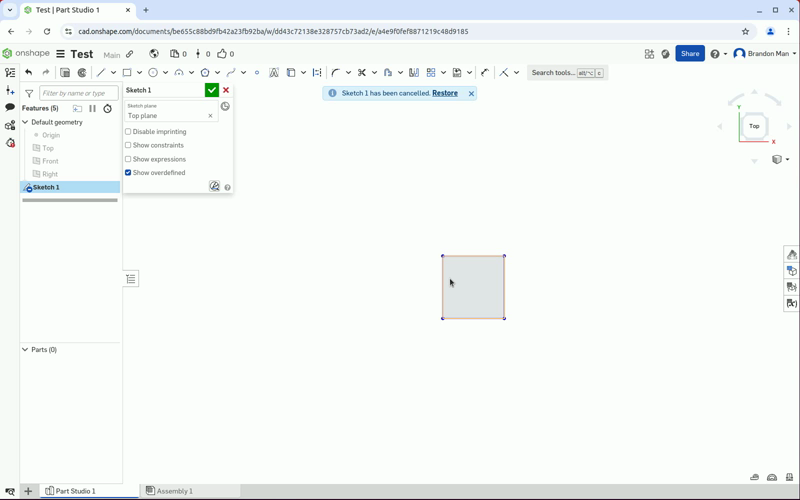
scroll(6)
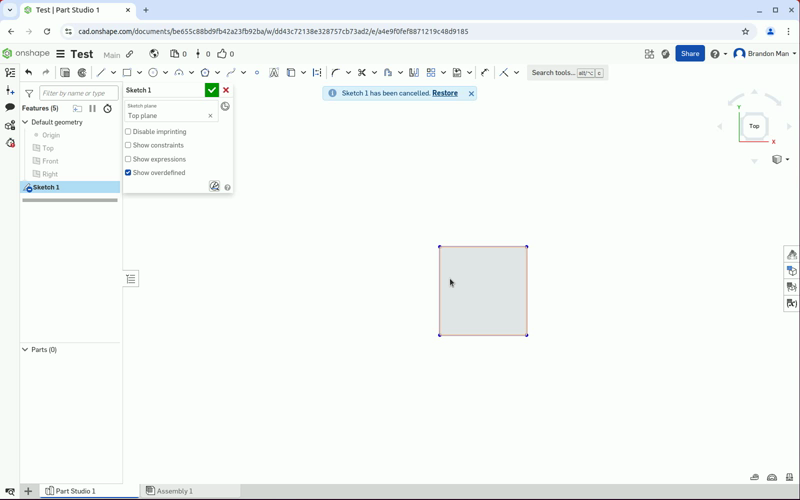
scroll(6)
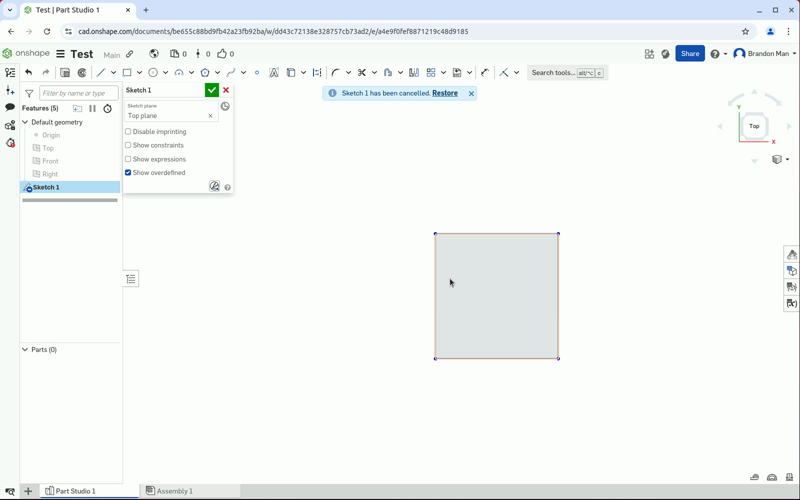
scroll(6)
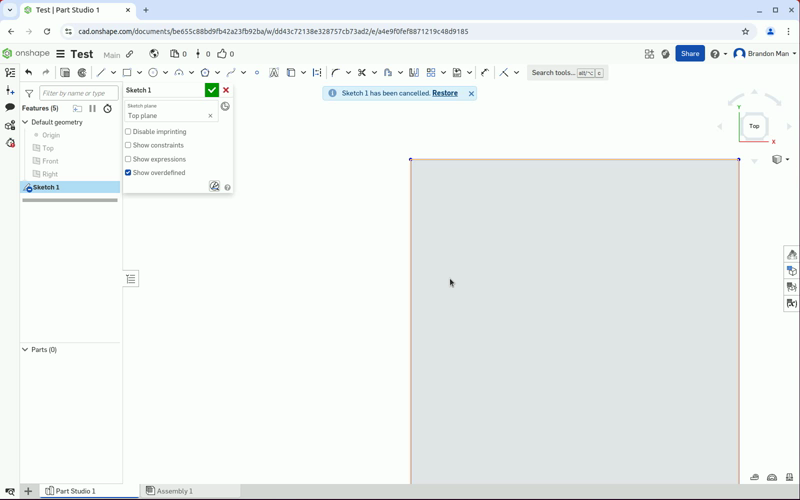
click(450, 278)
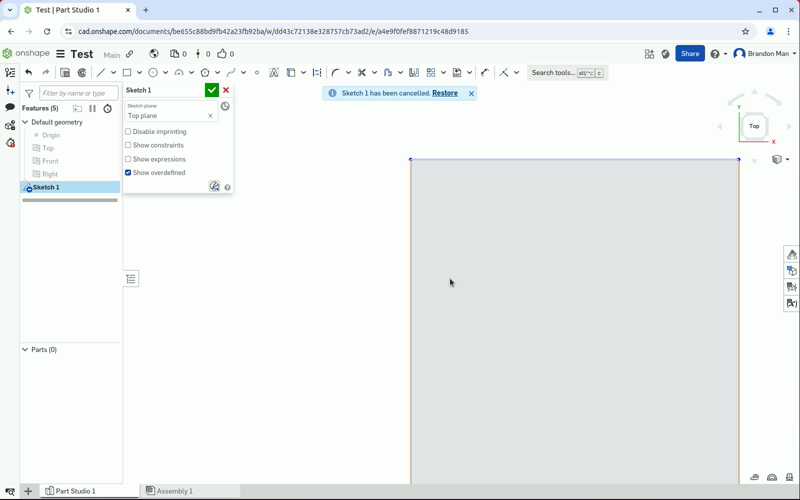
scroll(-6)
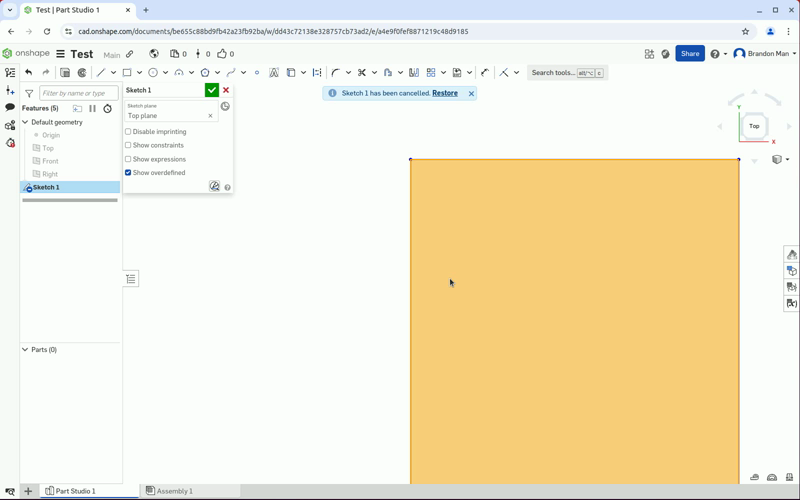
scroll(-6)
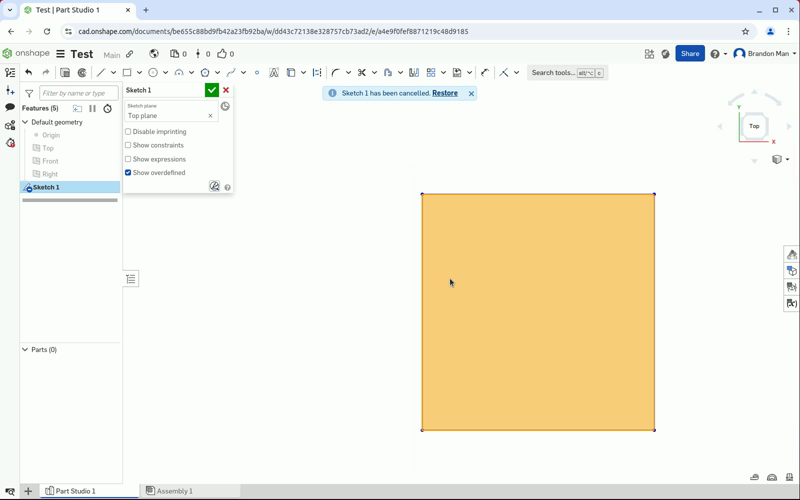
scroll(-6)
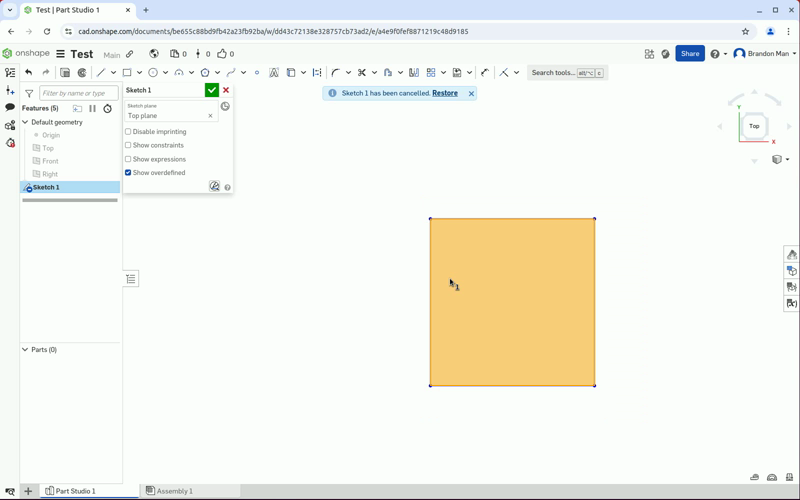
scroll(-6)
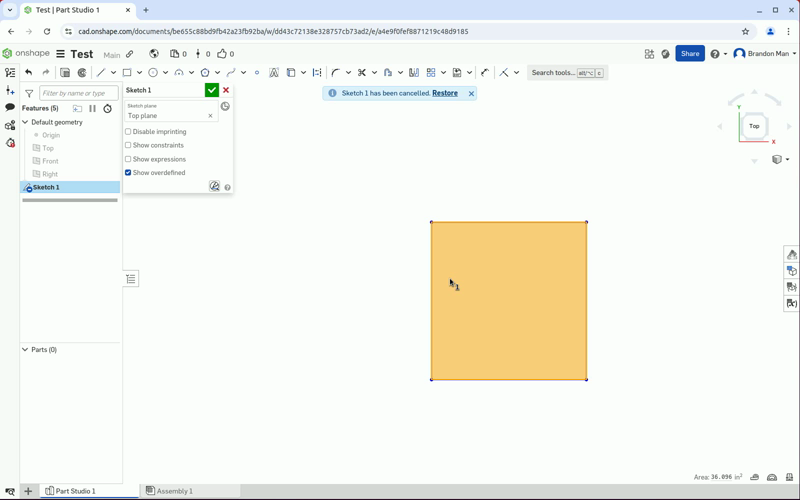
scroll(-6)
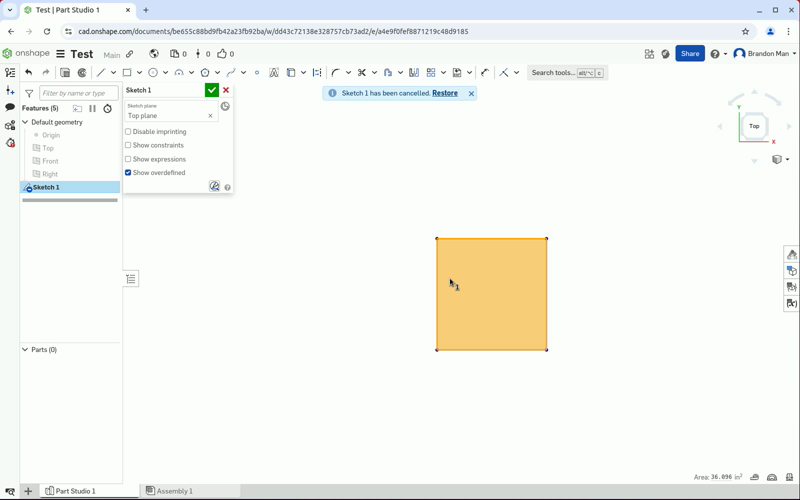
scroll(-6)
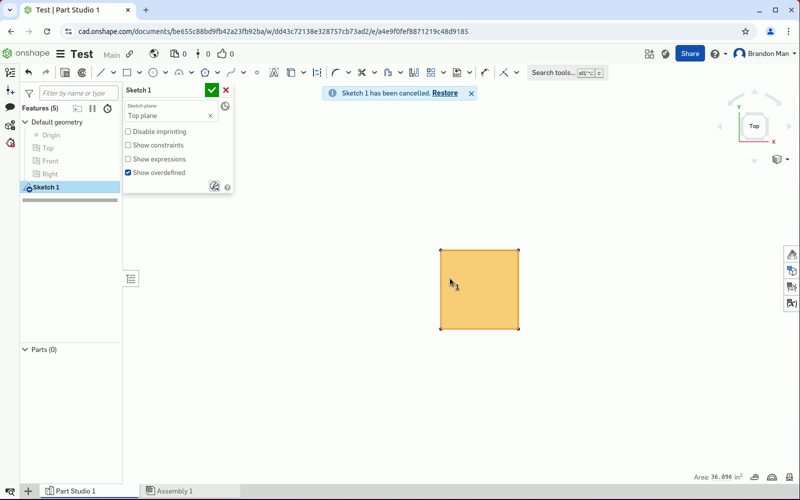
scroll(-6)
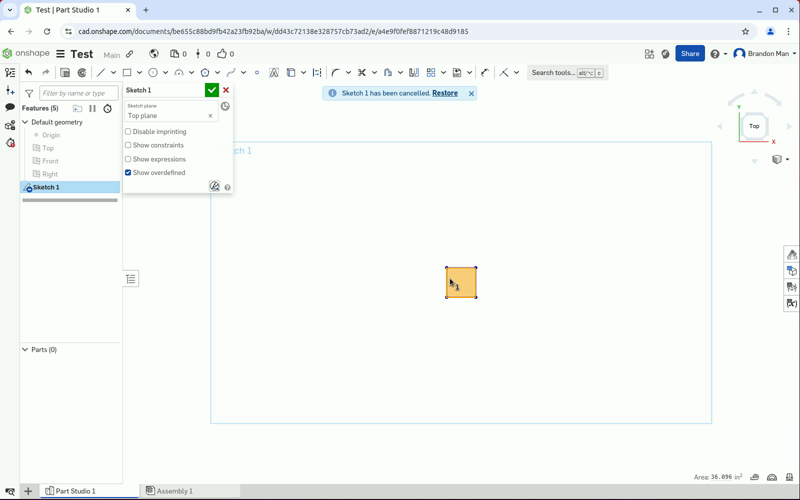
mouse_move(73, 352)
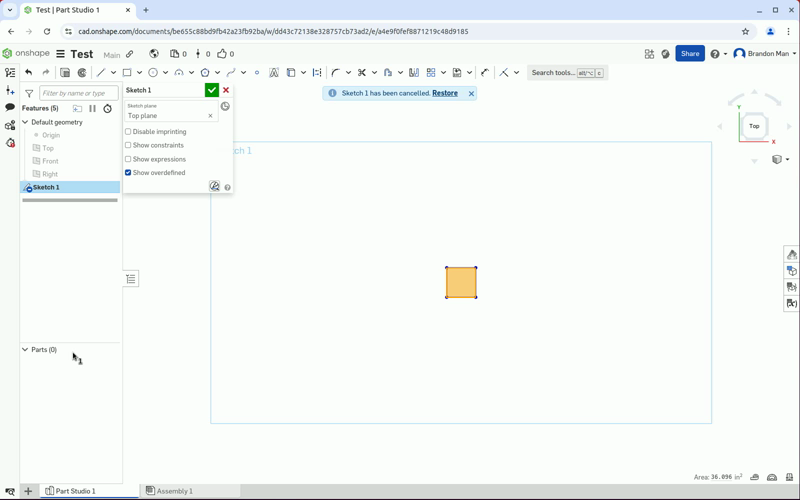
key(shift+y)
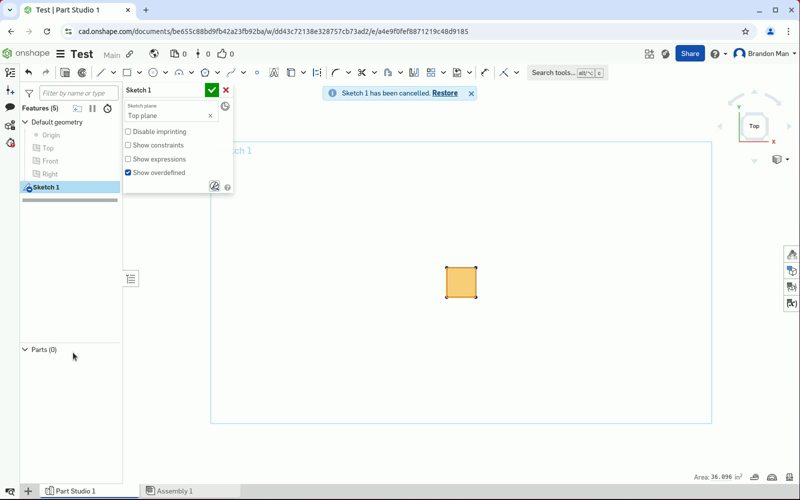
key(shift+e)
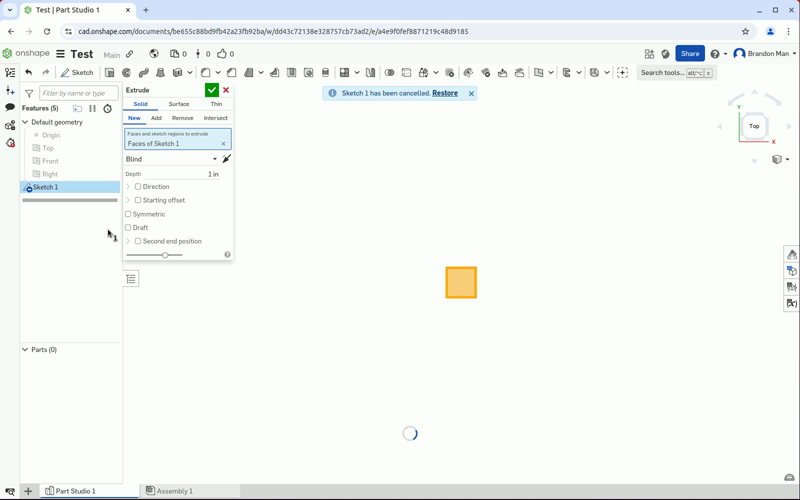
mouse_move(143, 106)
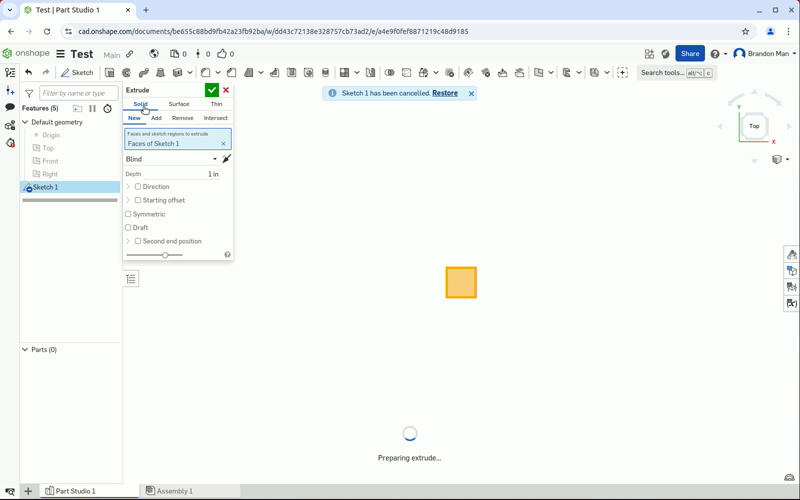
click(143, 106)
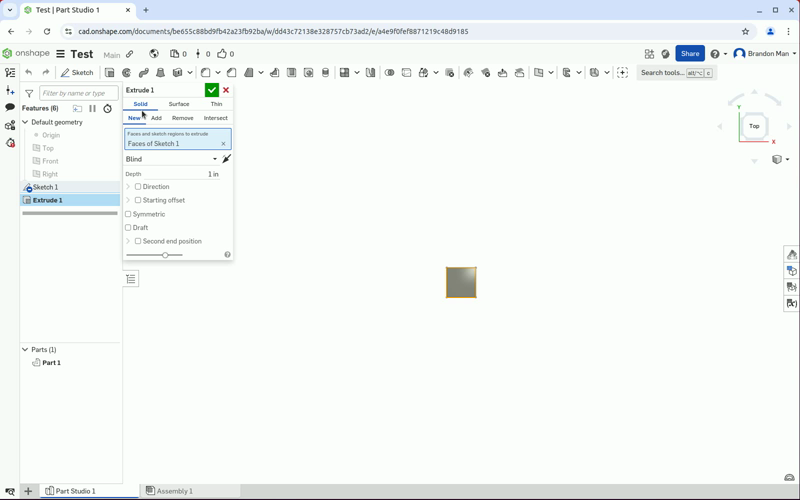
mouse_move(137, 120)
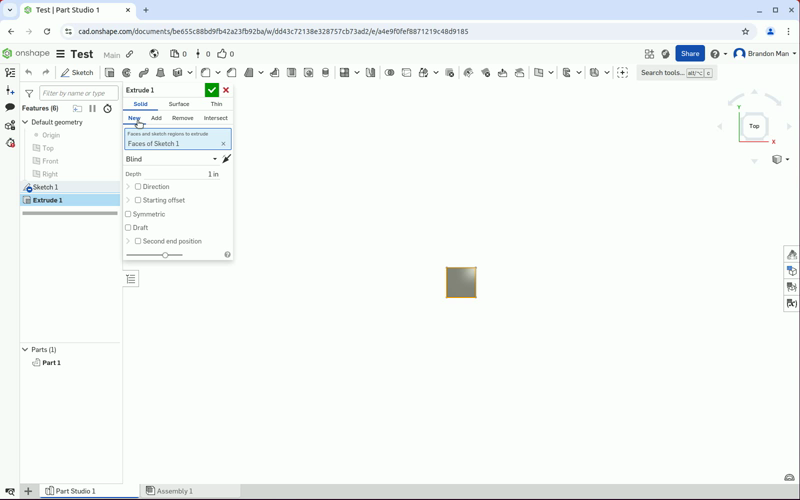
click(137, 120)
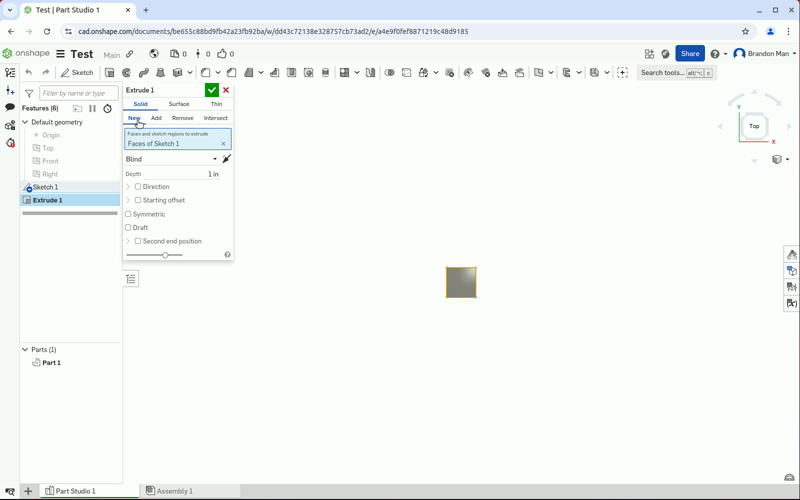
key(tab, 4)
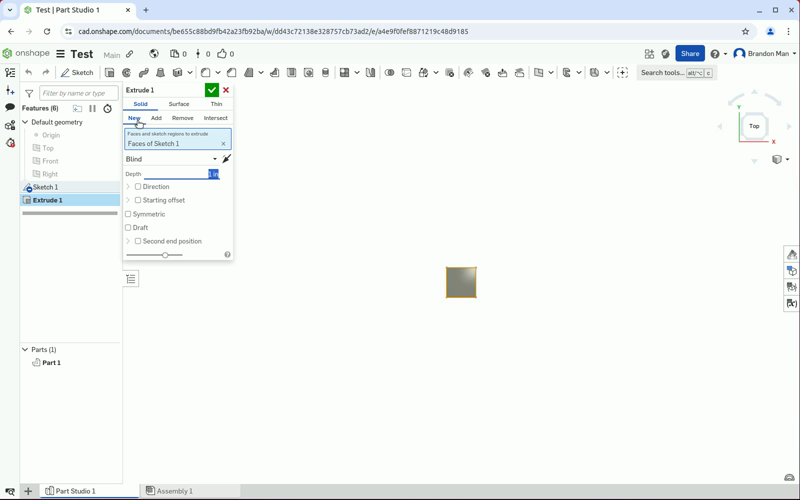
text(23.108)
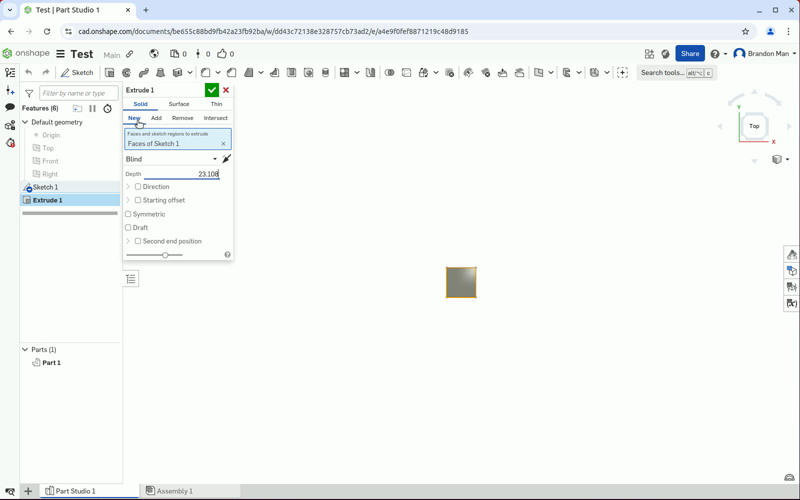
key(enter)
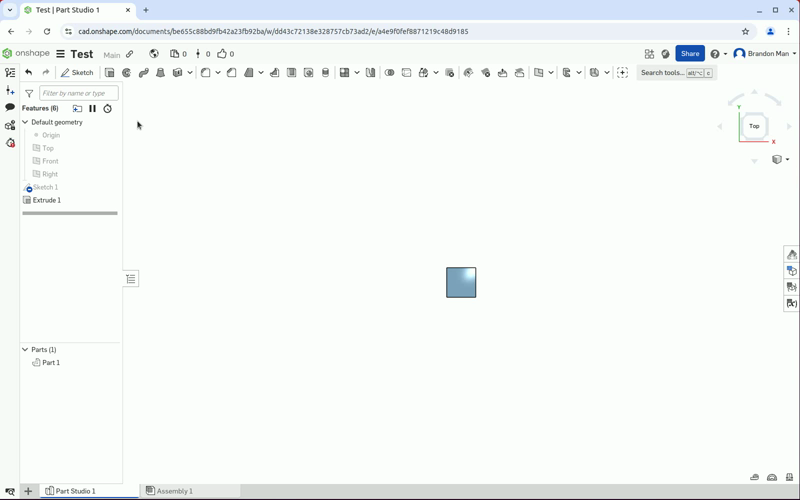
key(shift+h)
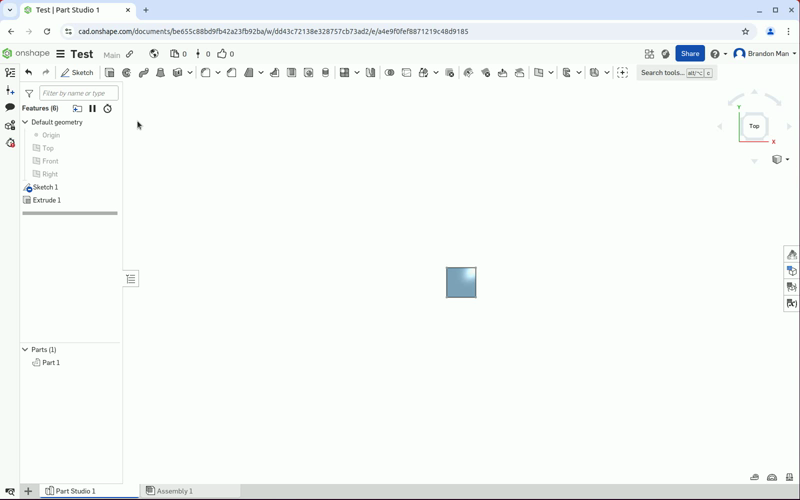
key(shift+h)
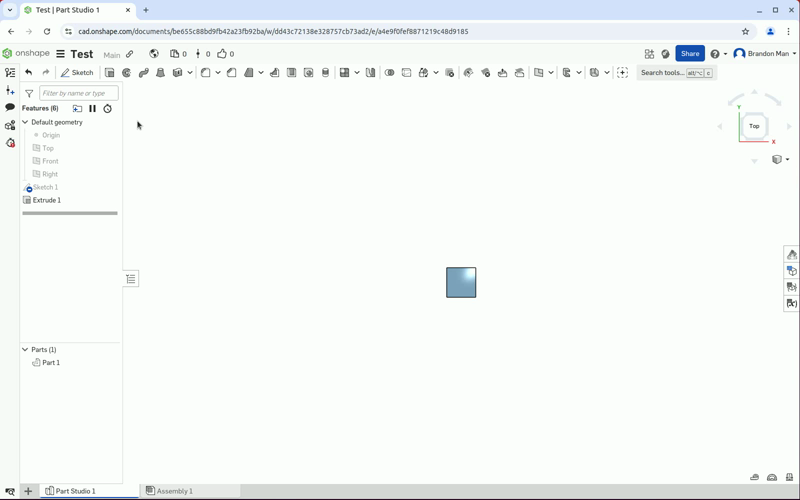
mouse_move(73, 189)
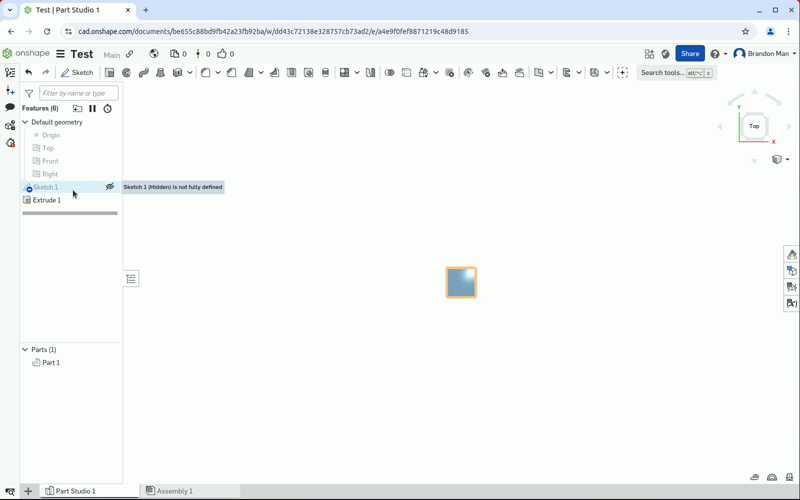
click(73, 189)
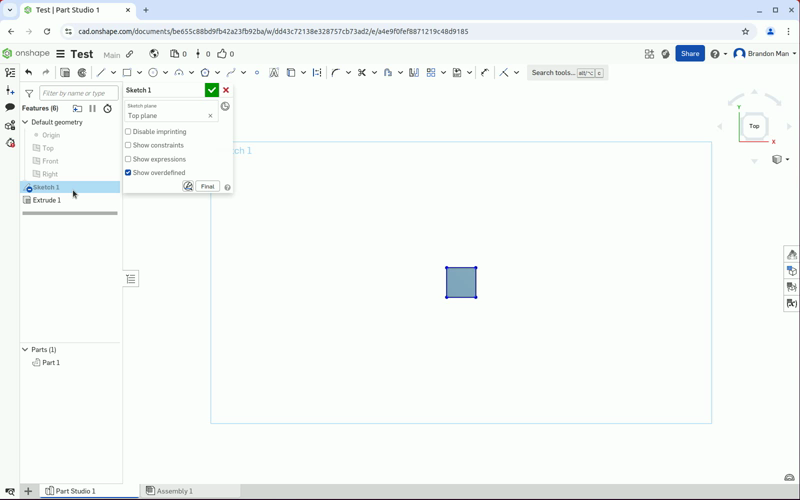
mouse_move(229, 92)
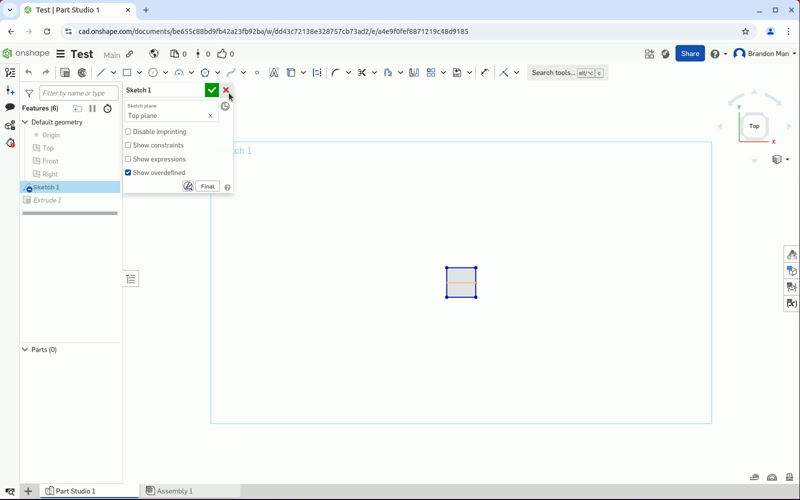
click(229, 92)
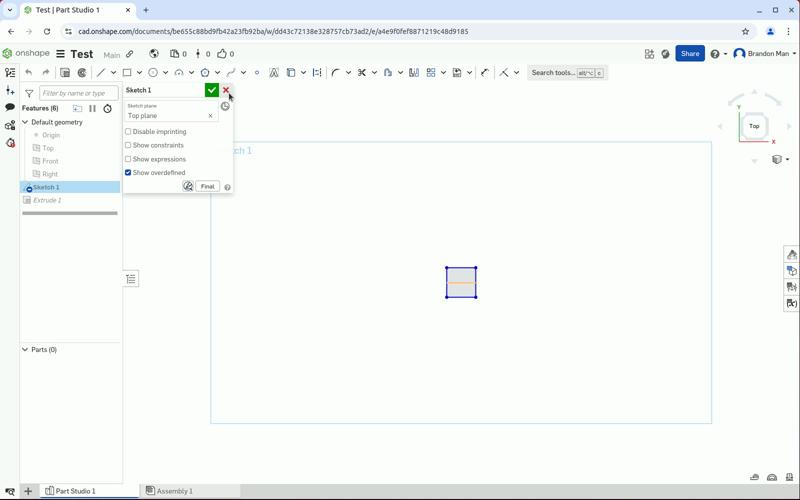
key(shift+s)
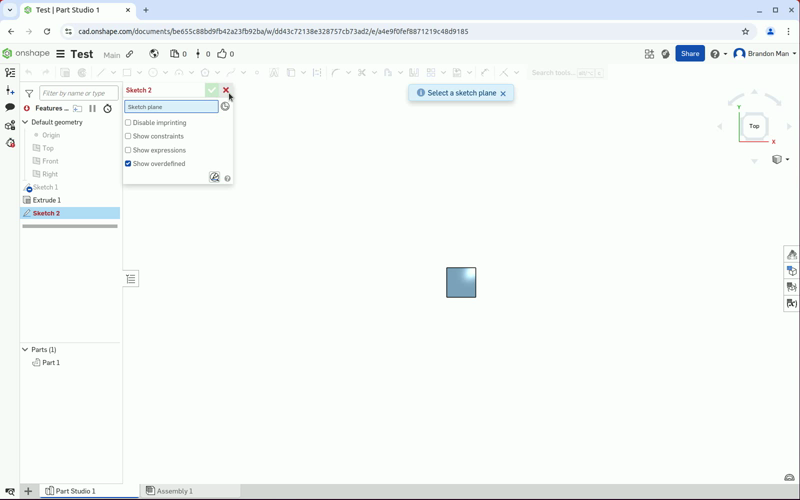
mouse_move(73, 150)
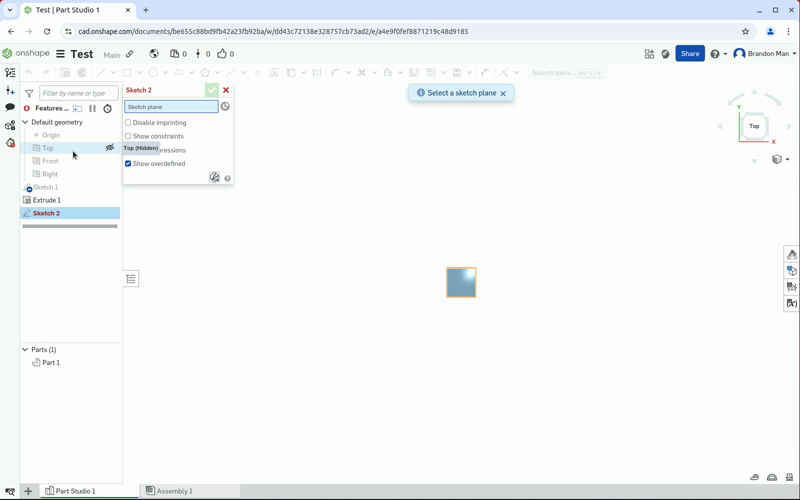
click(73, 150)
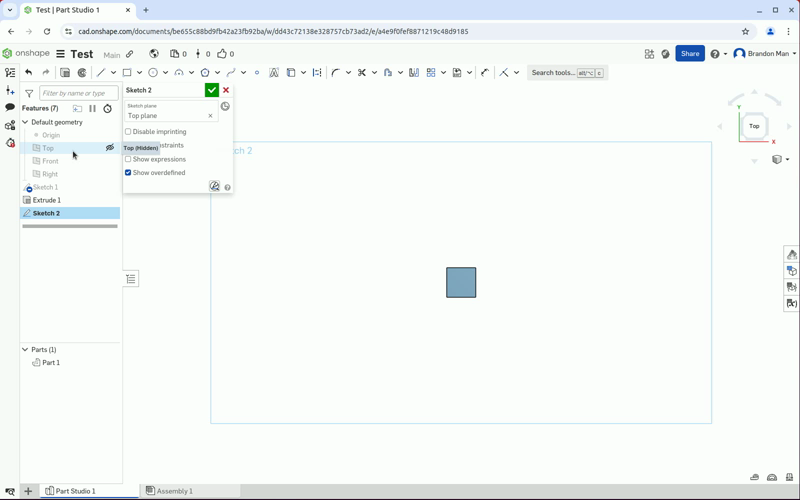
mouse_move(73, 352)
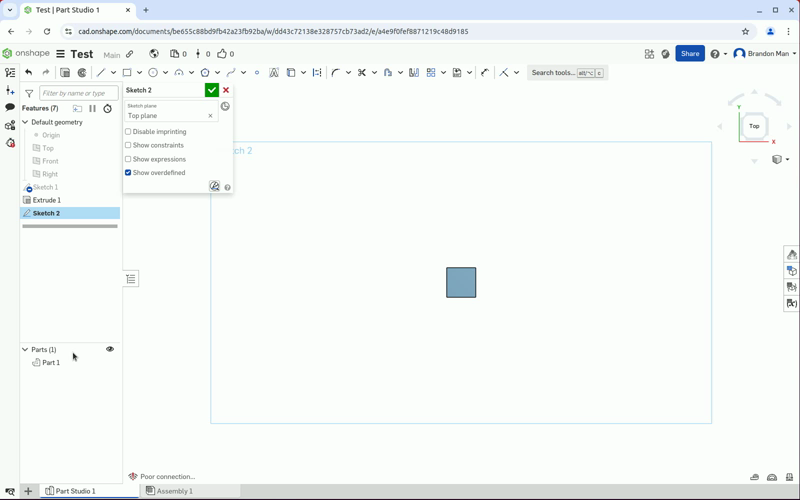
key(y)
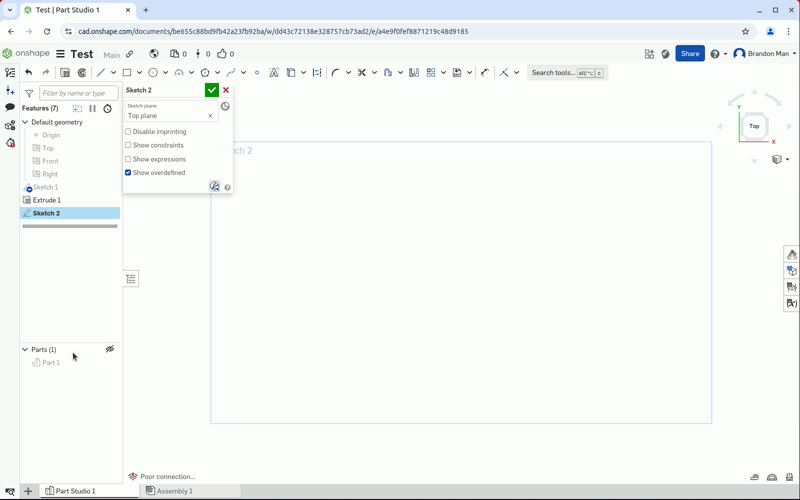
key(l)
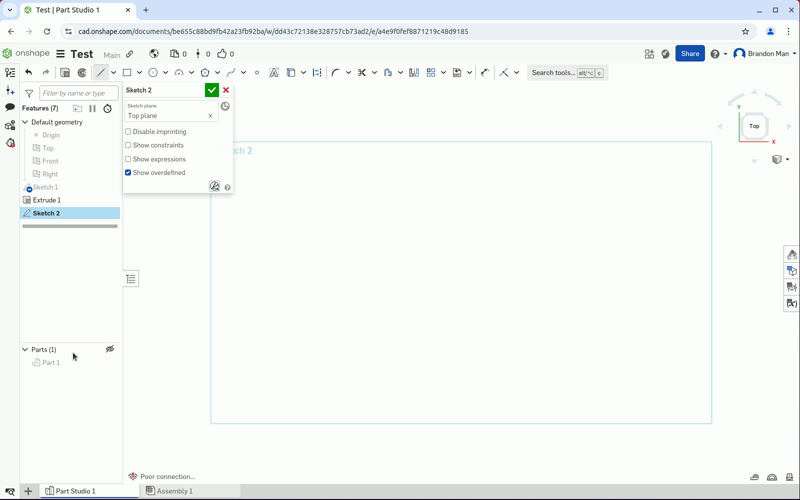
key_down(shift)
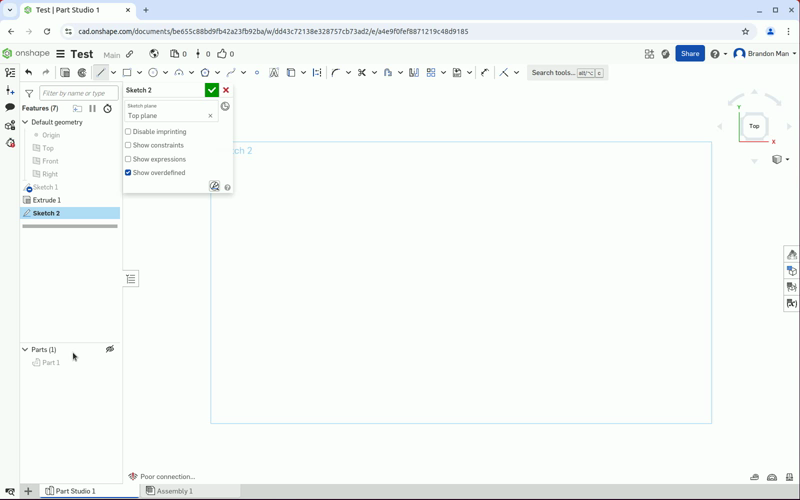
mouse_move(432, 311)
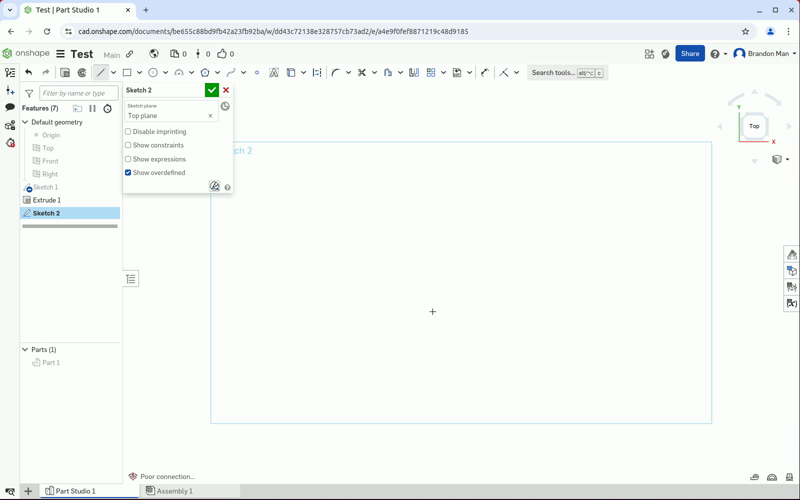
click(432, 311)
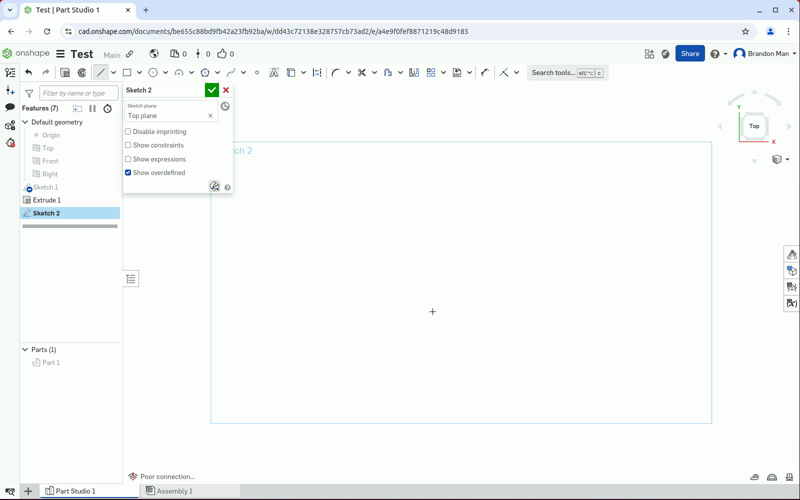
key_up(shift)
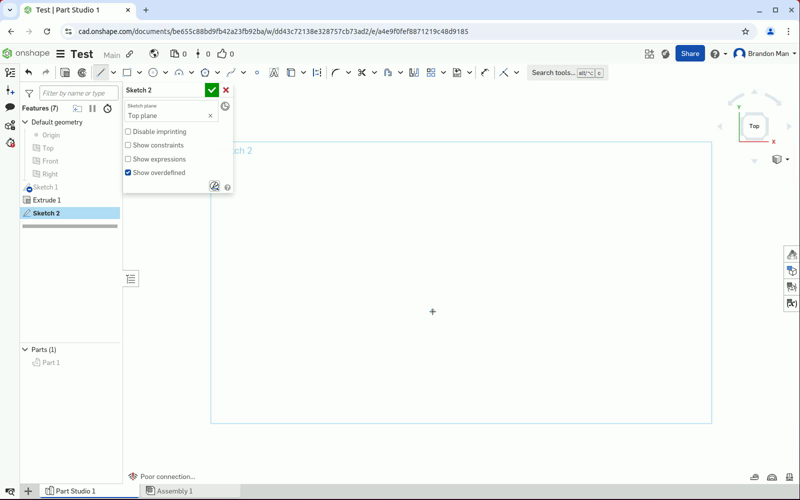
key_down(shift)
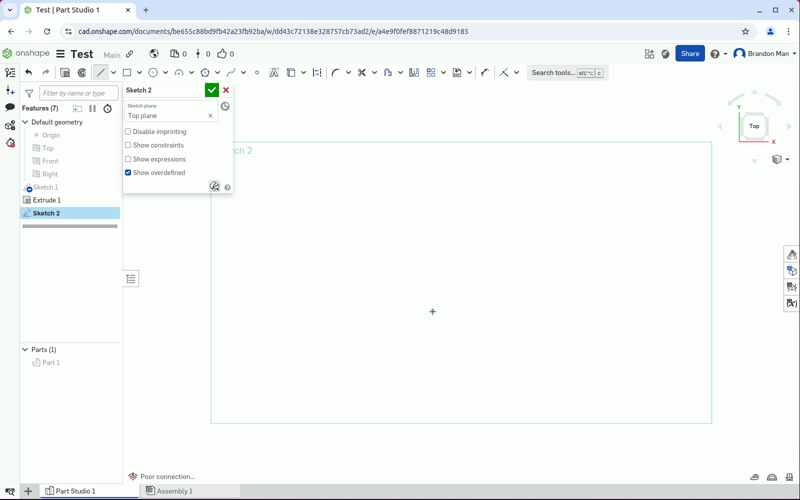
mouse_move(462, 311)
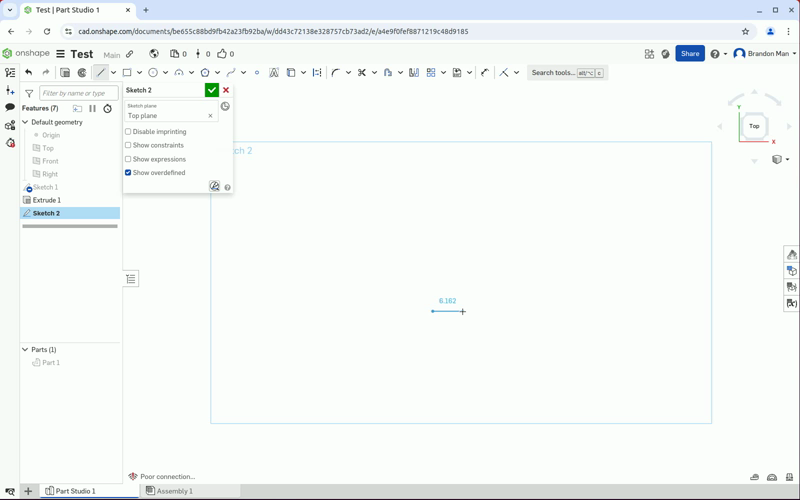
mouse_move(489, 311)
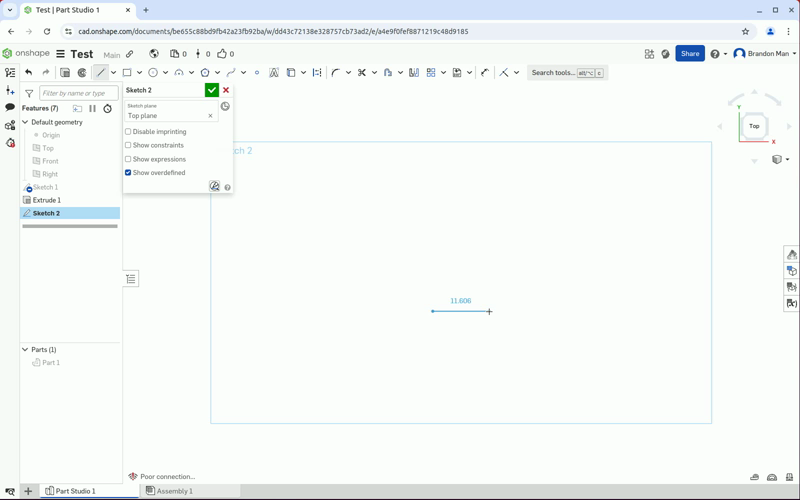
click(489, 311)
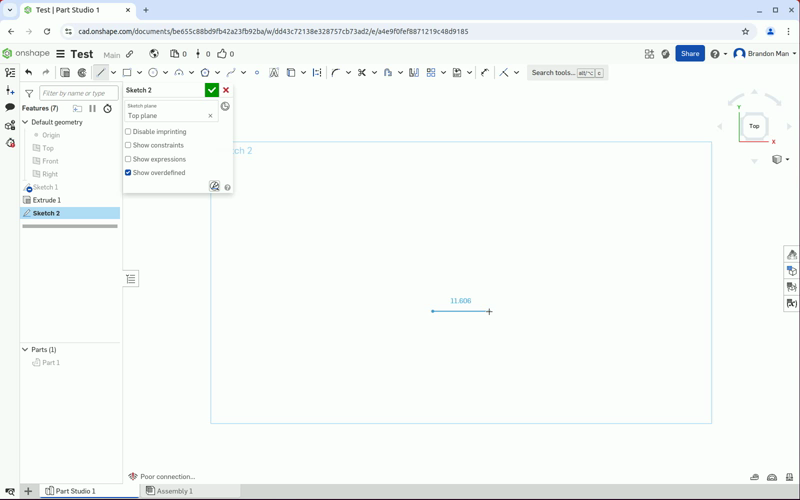
key_up(shift)
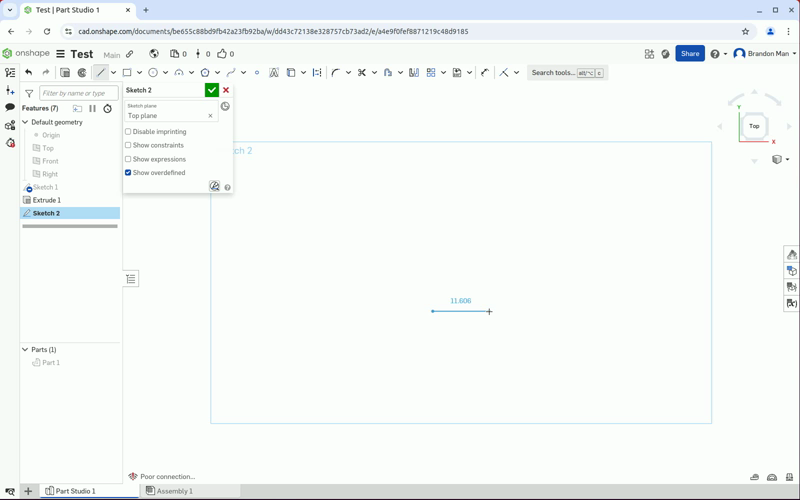
key_down(shift)
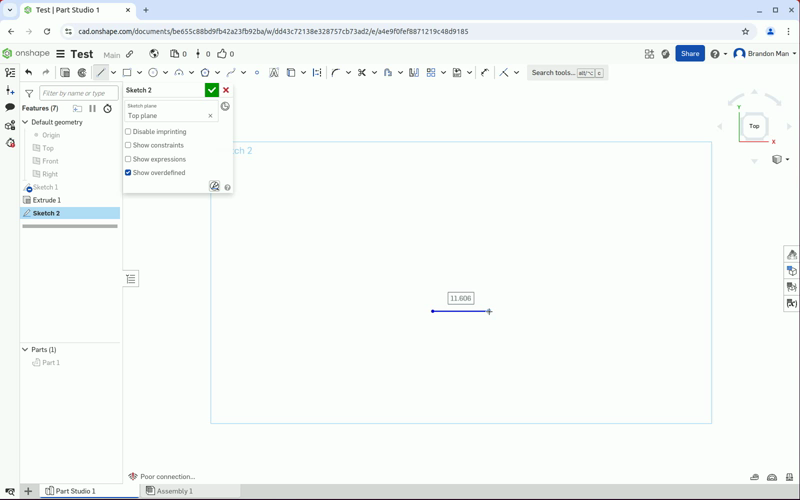
mouse_move(519, 311)
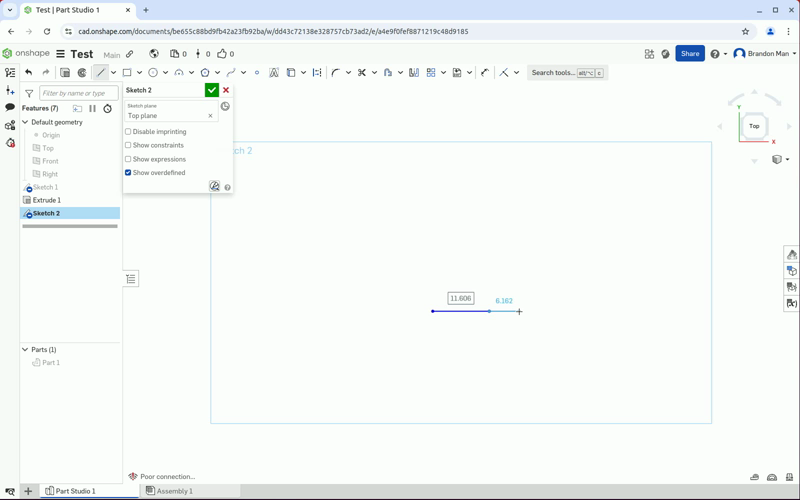
mouse_move(489, 254)
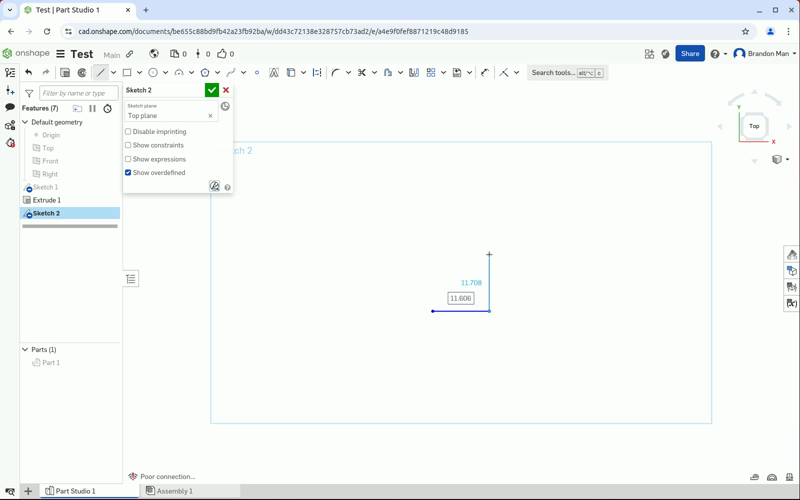
click(489, 254)
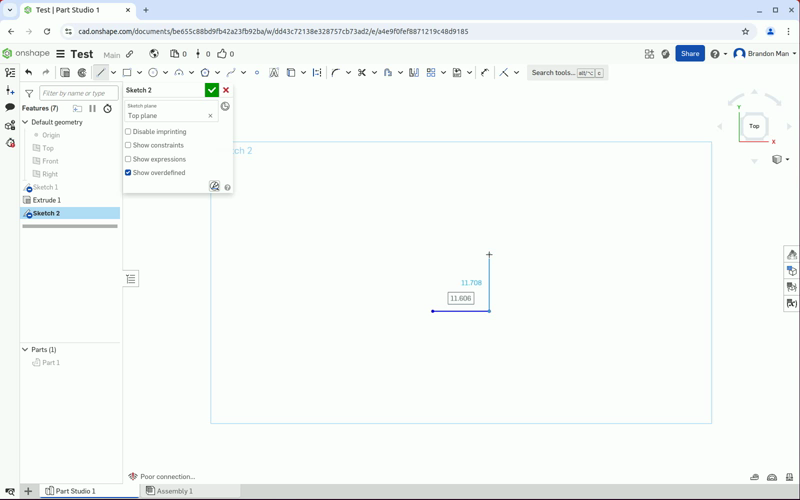
key_up(shift)
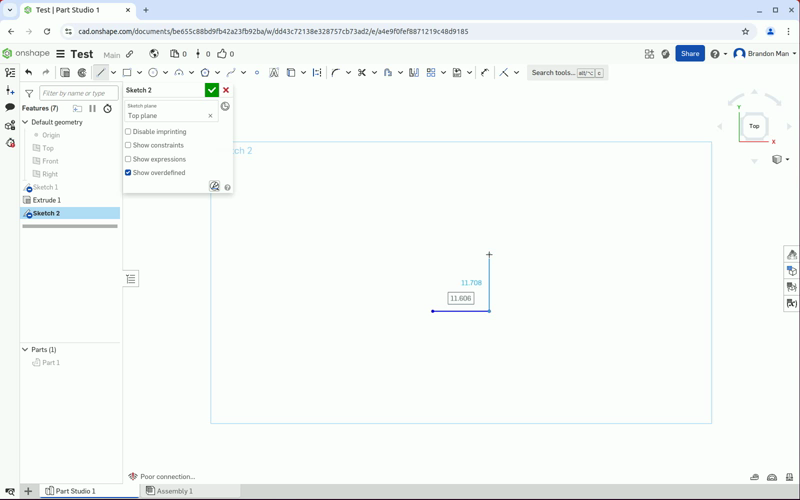
key_down(shift)
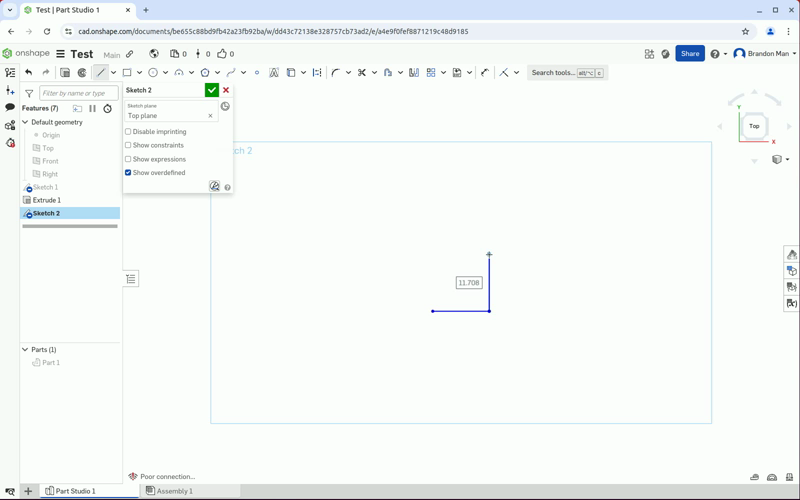
mouse_move(519, 254)
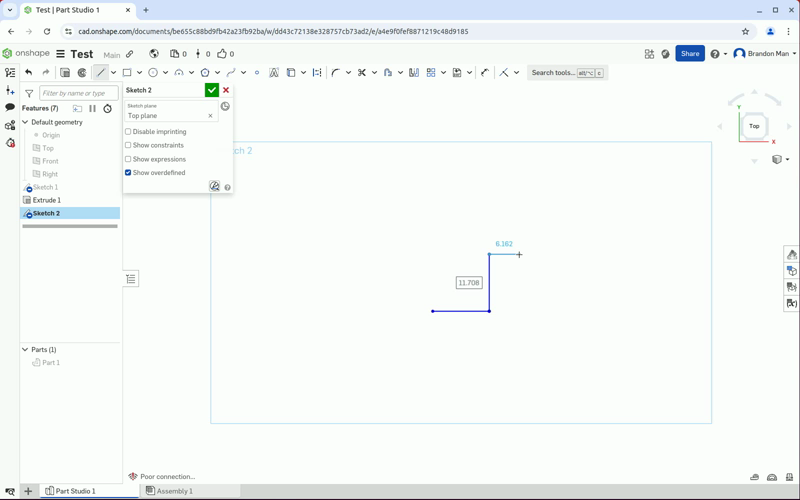
mouse_move(432, 254)
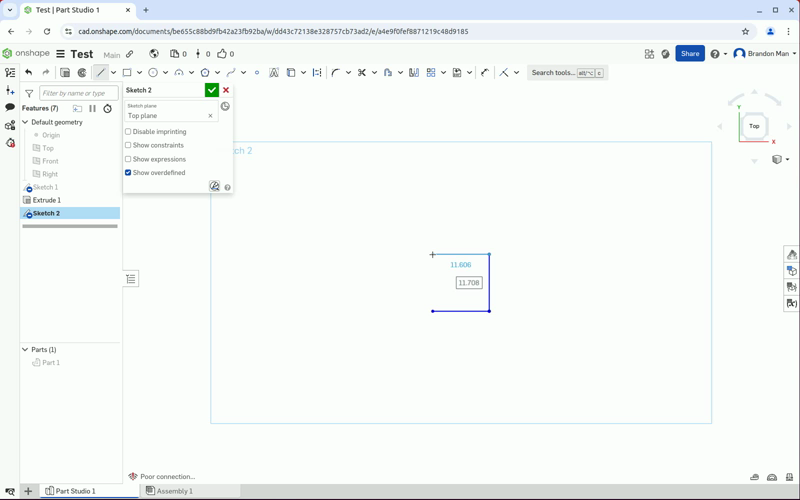
click(432, 254)
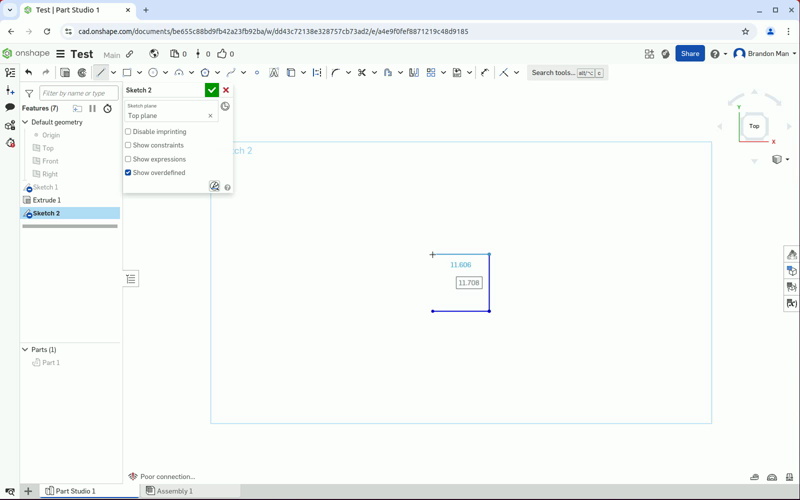
key_up(shift)
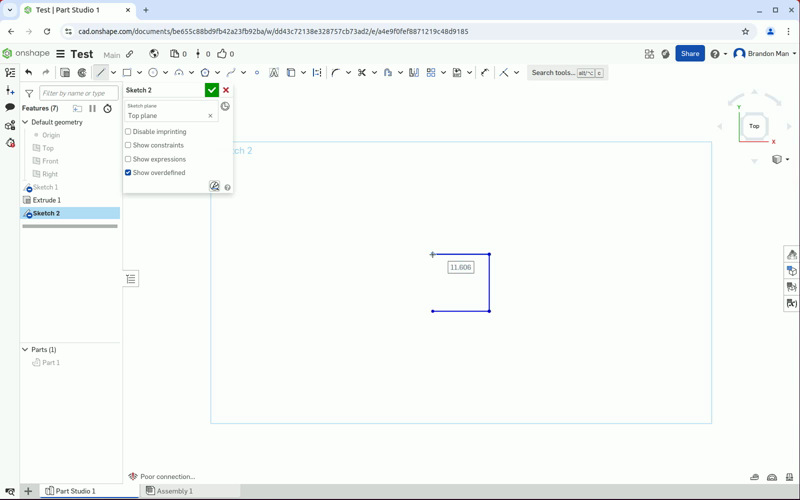
mouse_move(462, 254)
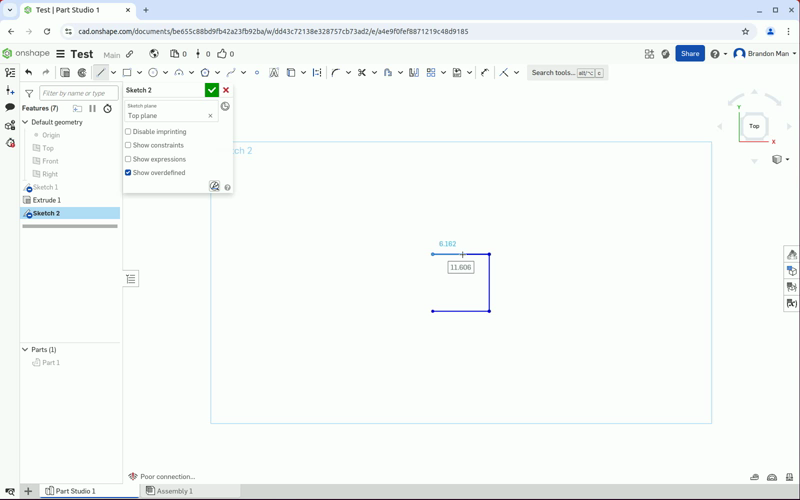
key_down(shift)
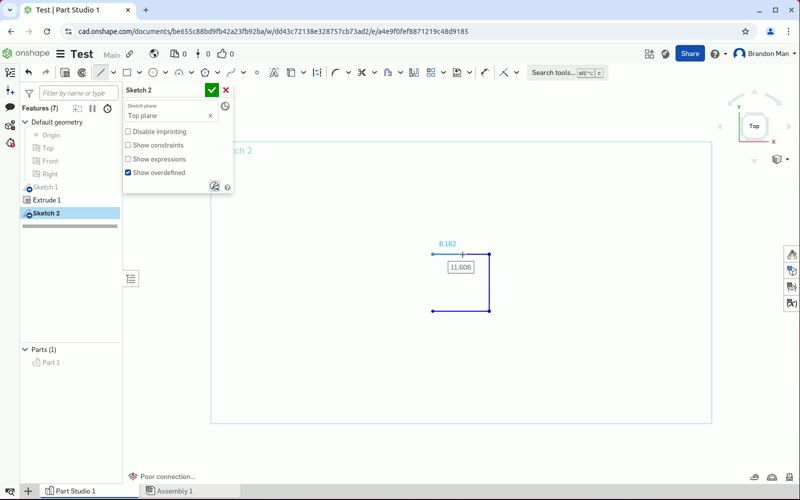
mouse_move(432, 311)
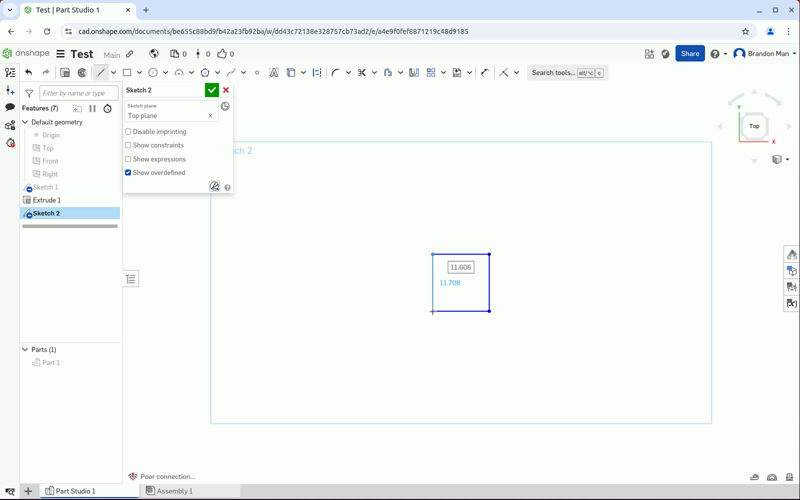
key_up(shift)
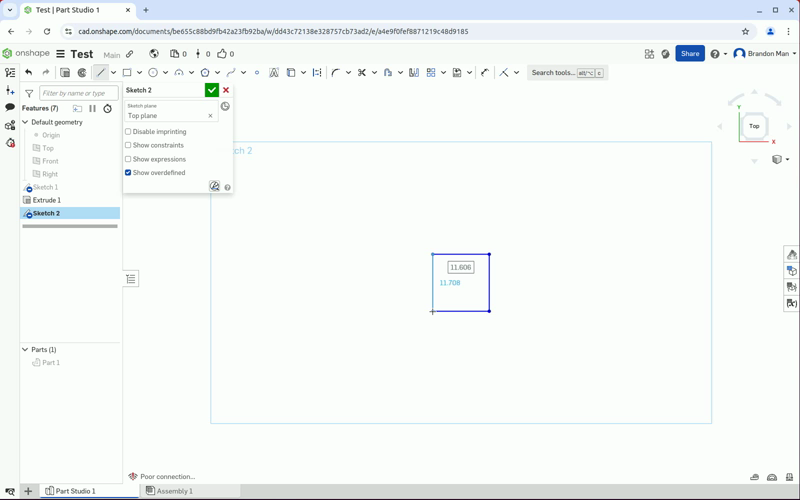
click(432, 311)
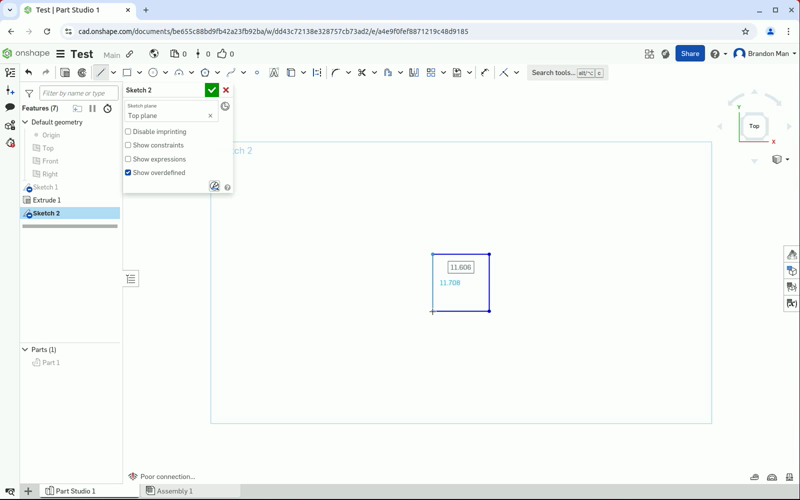
key(esc)
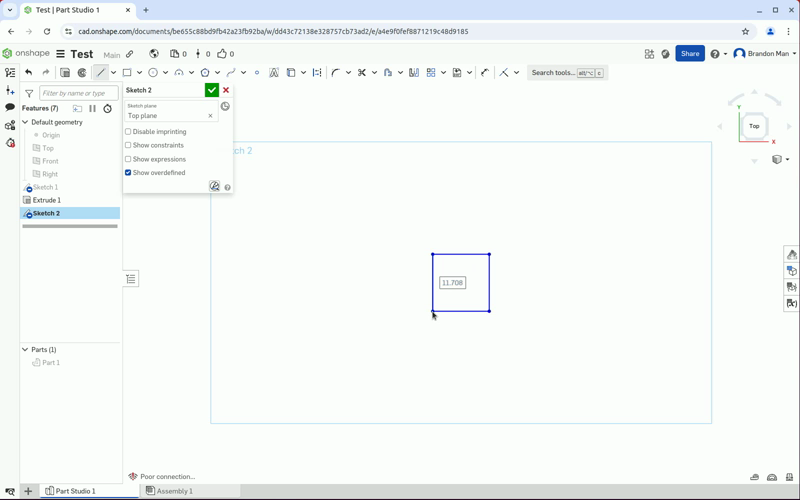
key(l)
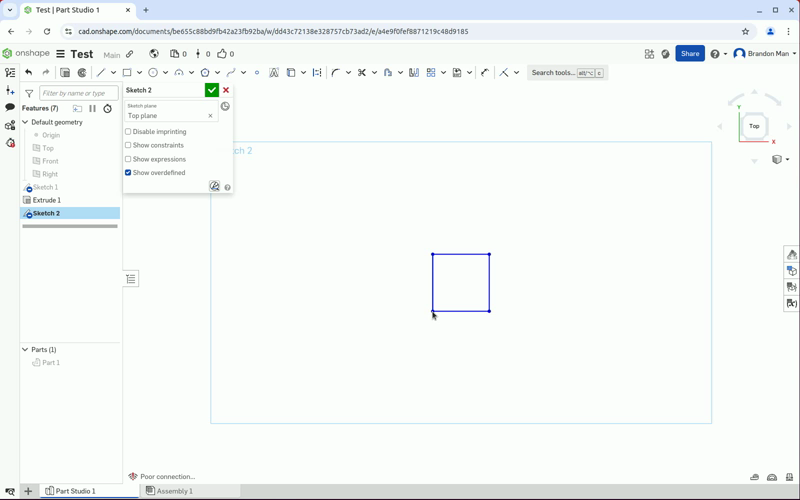
key_down(shift)
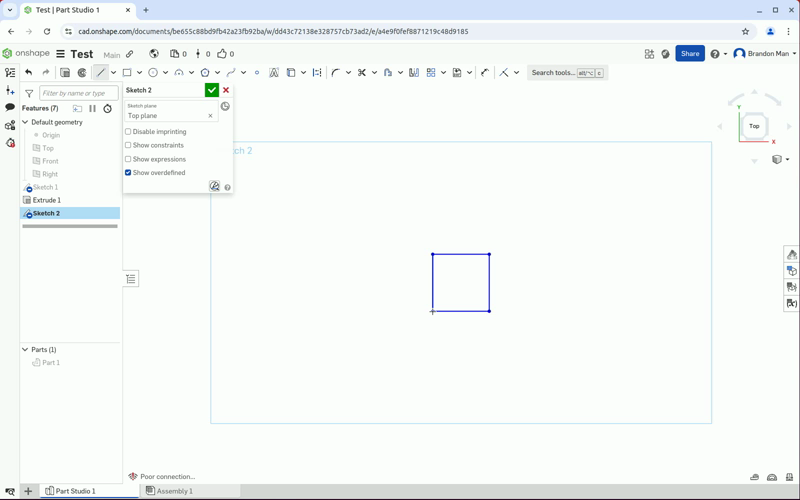
mouse_move(447, 296)
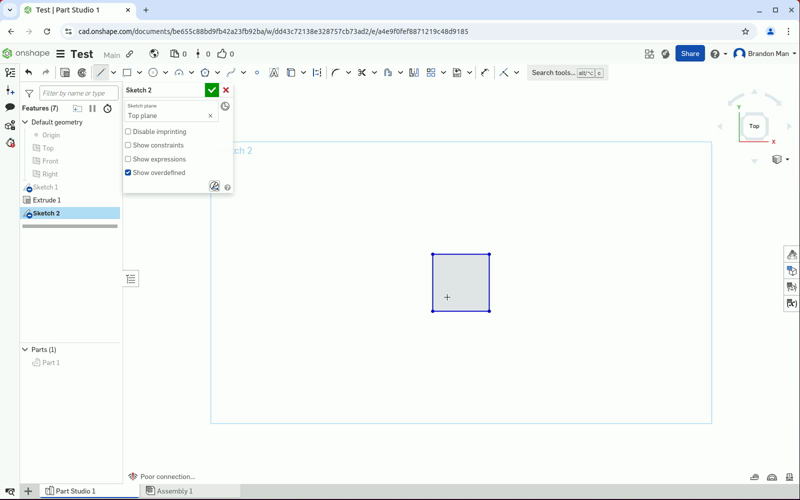
click(447, 296)
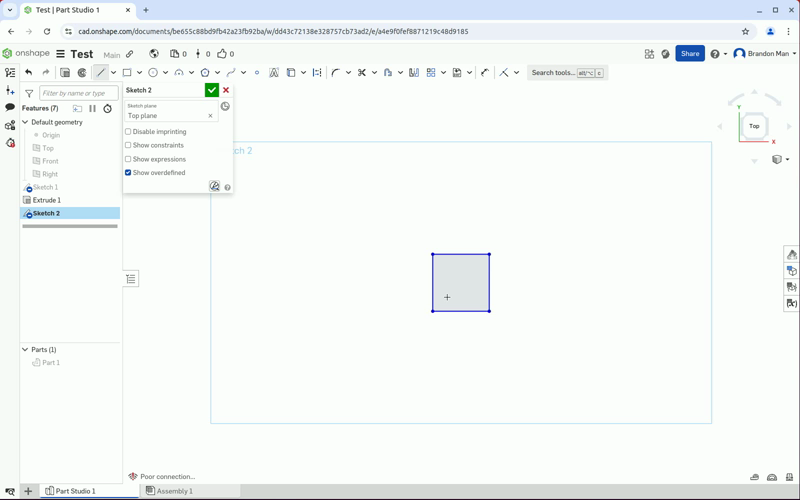
key_up(shift)
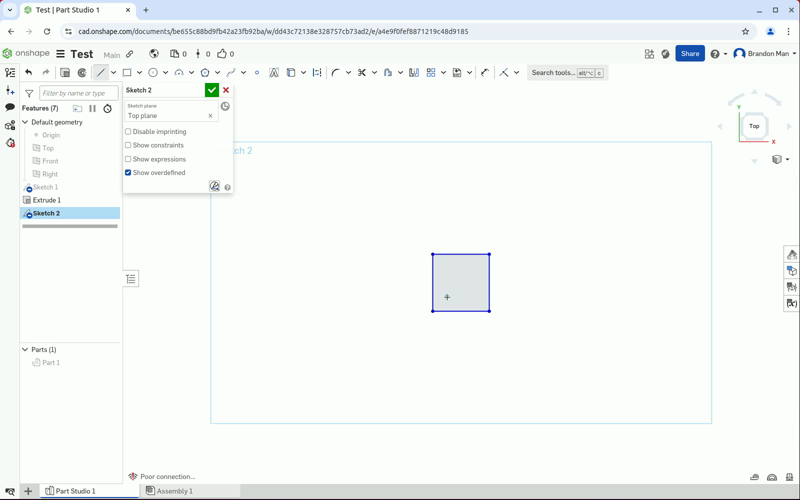
key_down(shift)
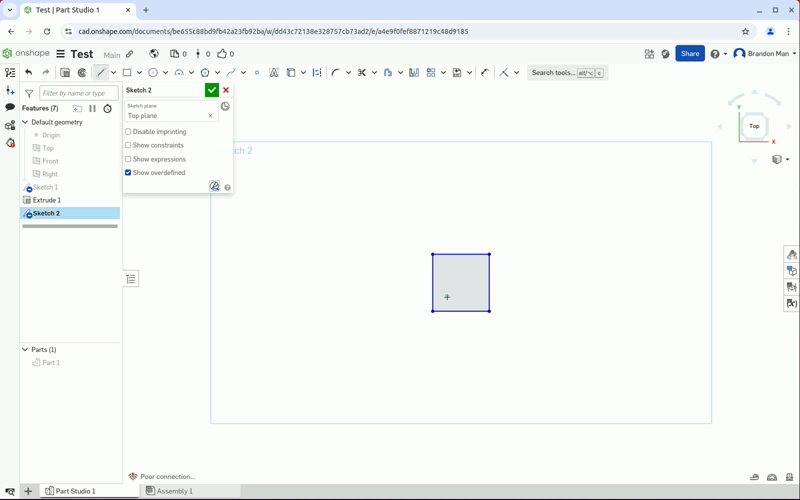
mouse_move(477, 296)
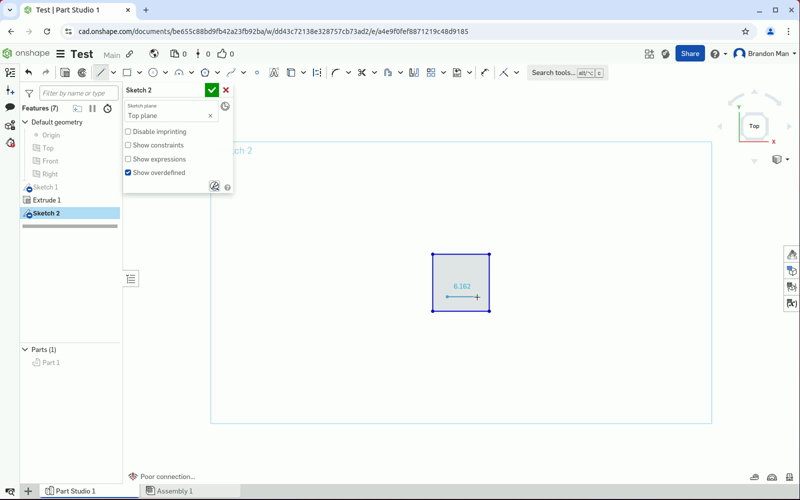
mouse_move(475, 296)
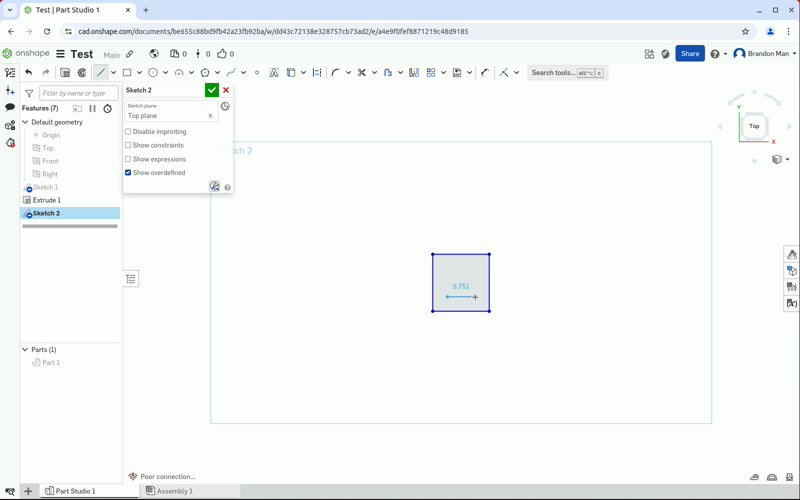
click(475, 296)
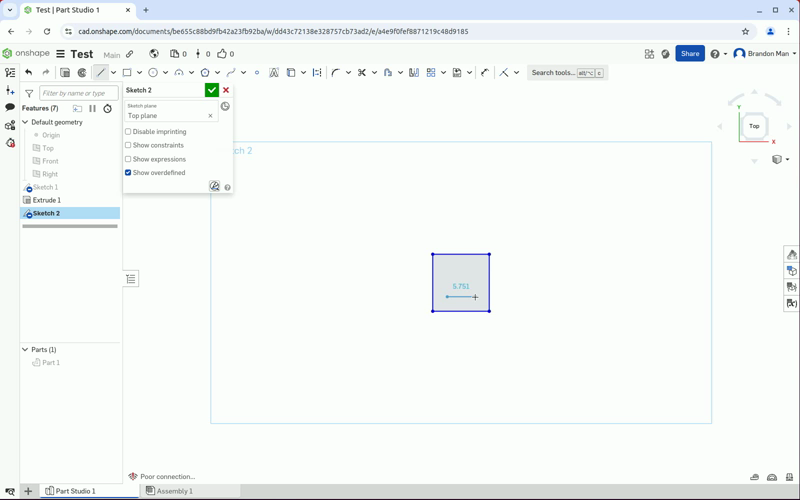
key_up(shift)
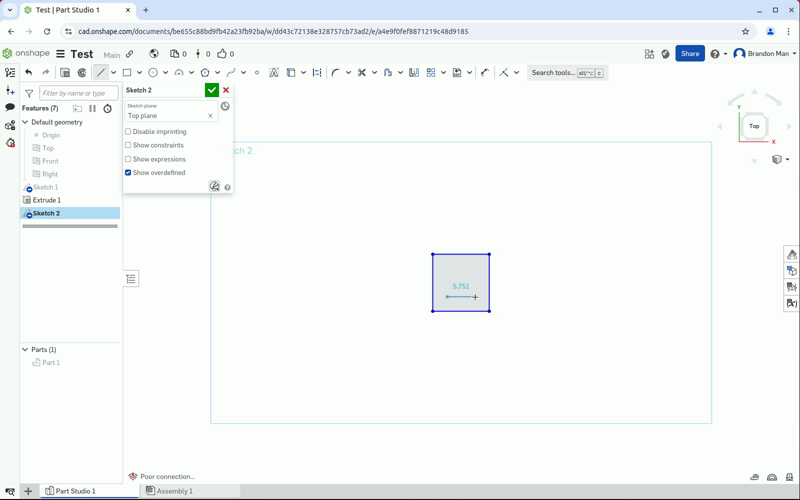
key_down(shift)
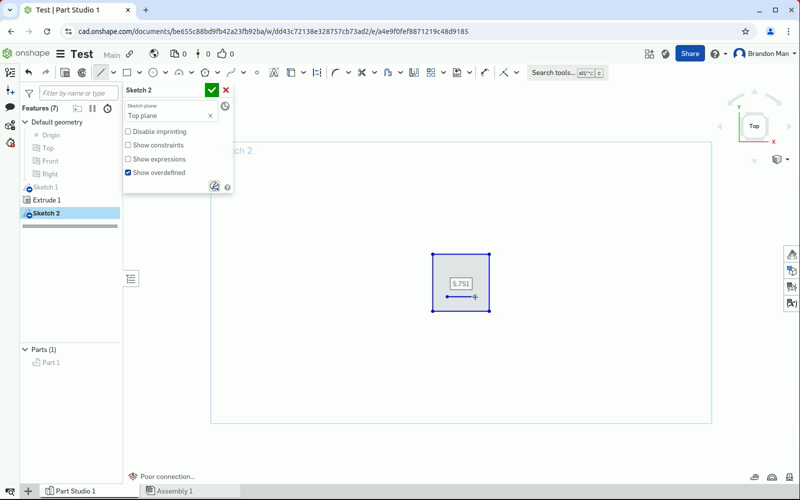
mouse_move(505, 296)
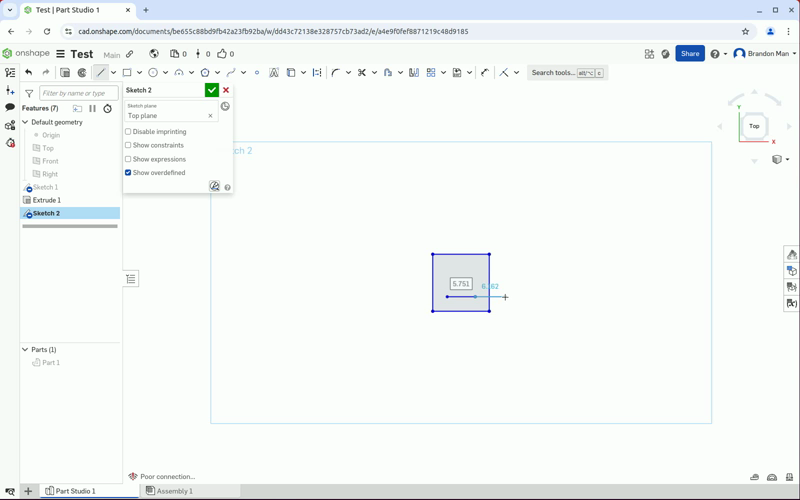
mouse_move(475, 268)
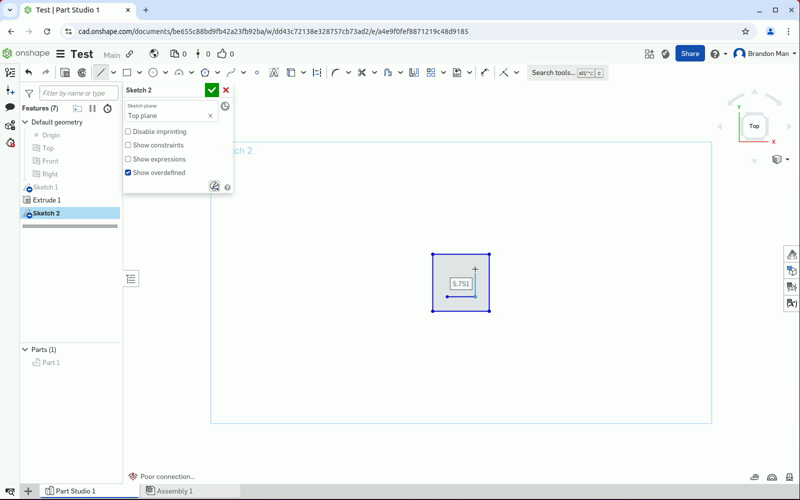
click(475, 268)
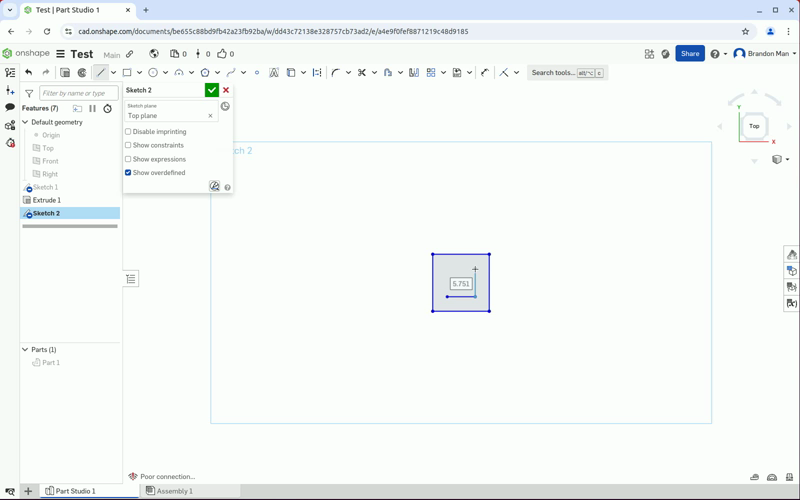
key_up(shift)
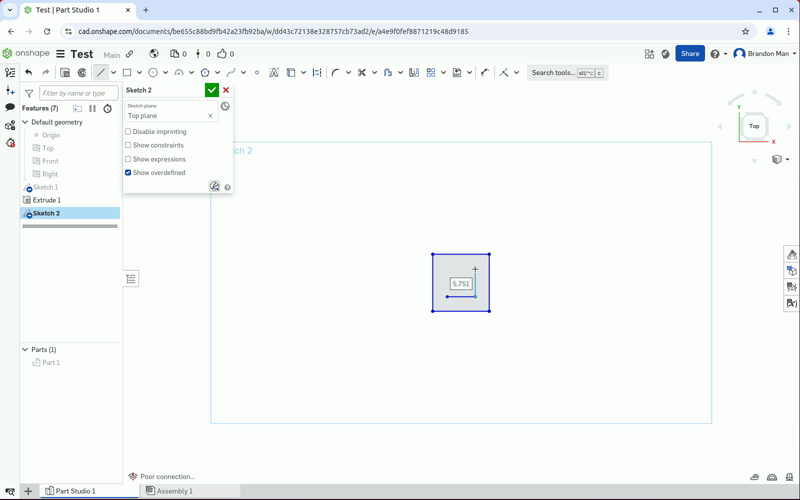
key_down(shift)
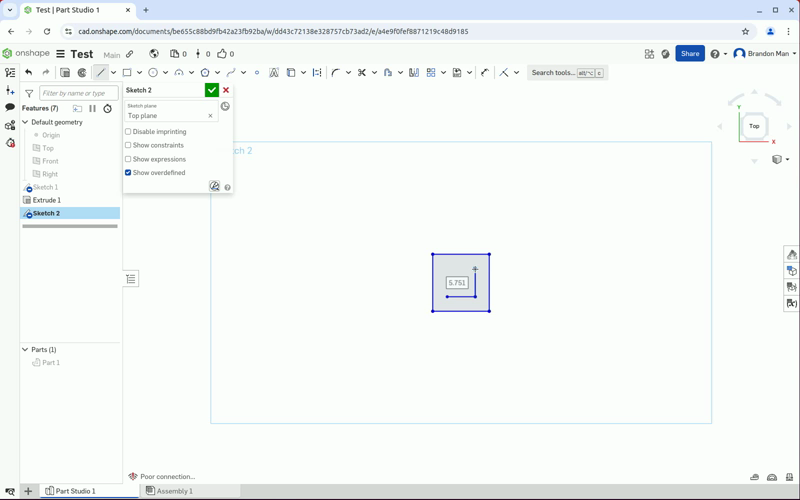
mouse_move(505, 268)
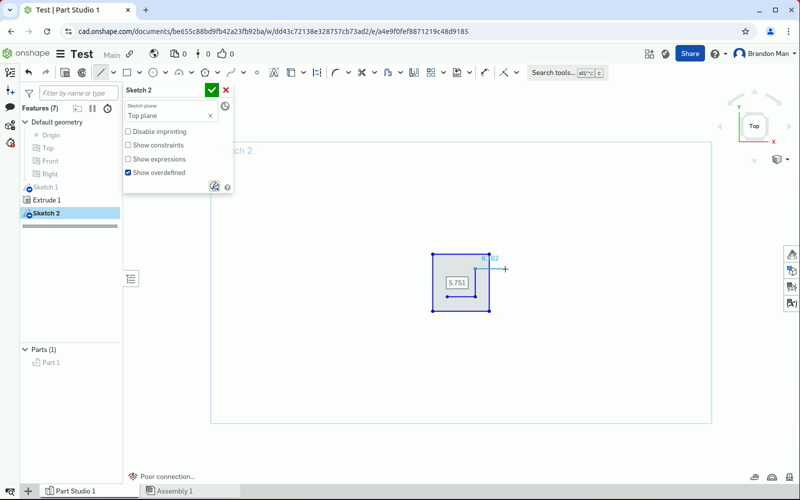
mouse_move(447, 268)
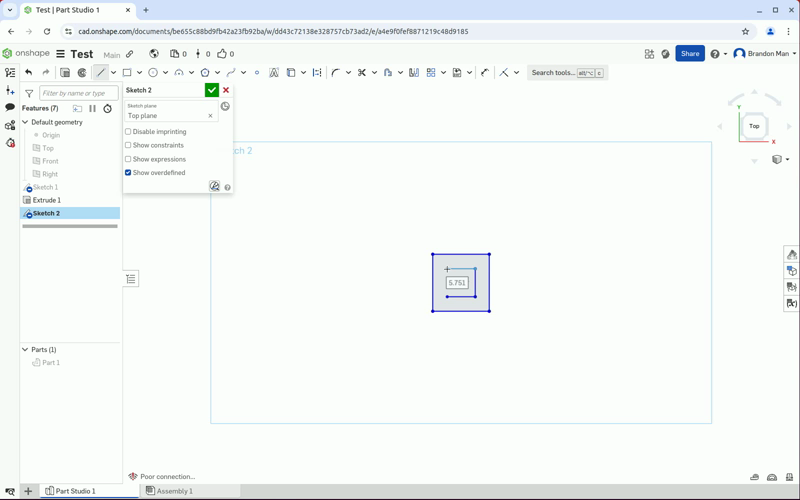
click(447, 268)
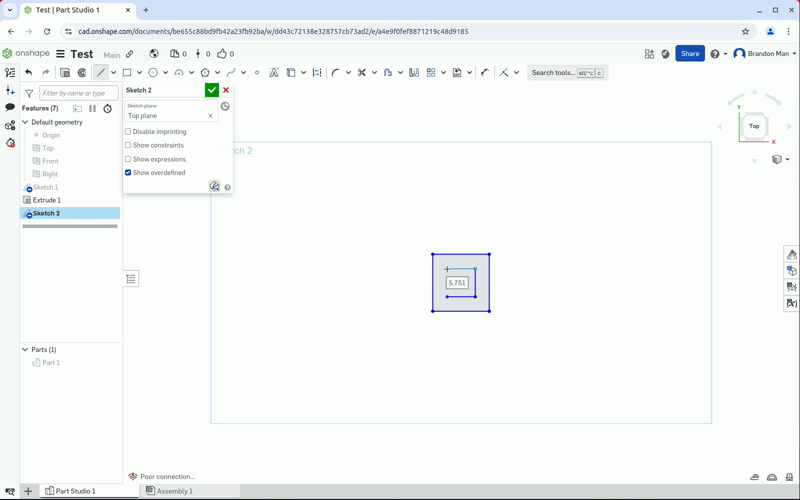
key_up(shift)
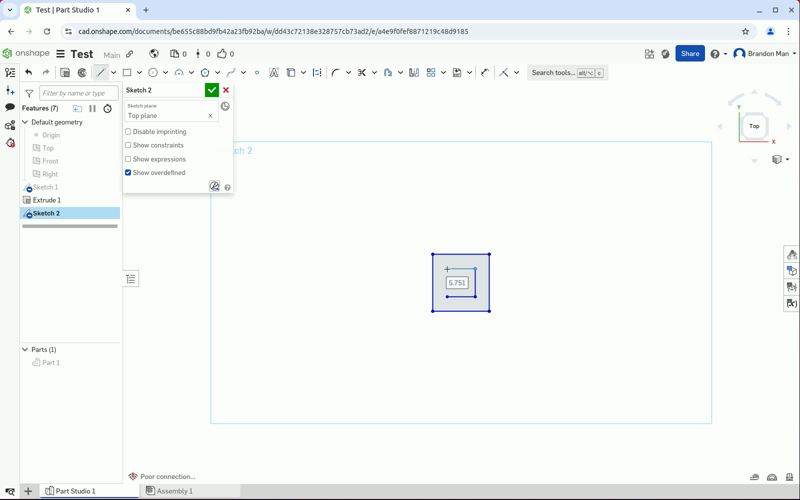
mouse_move(477, 268)
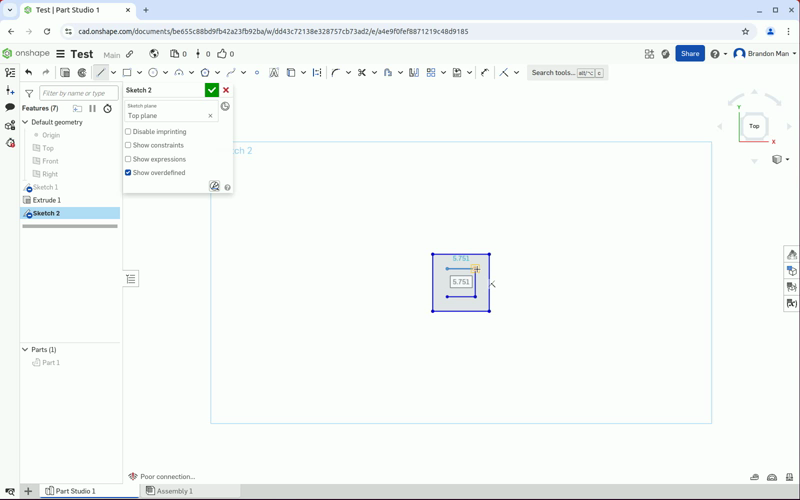
key_down(shift)
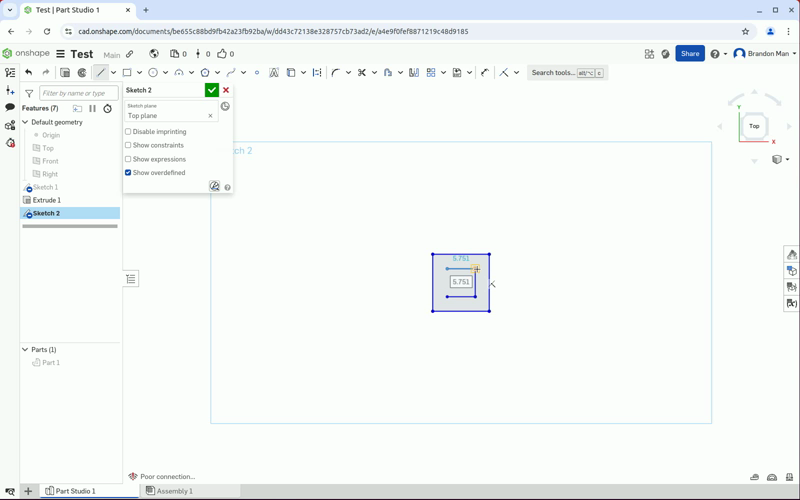
mouse_move(447, 296)
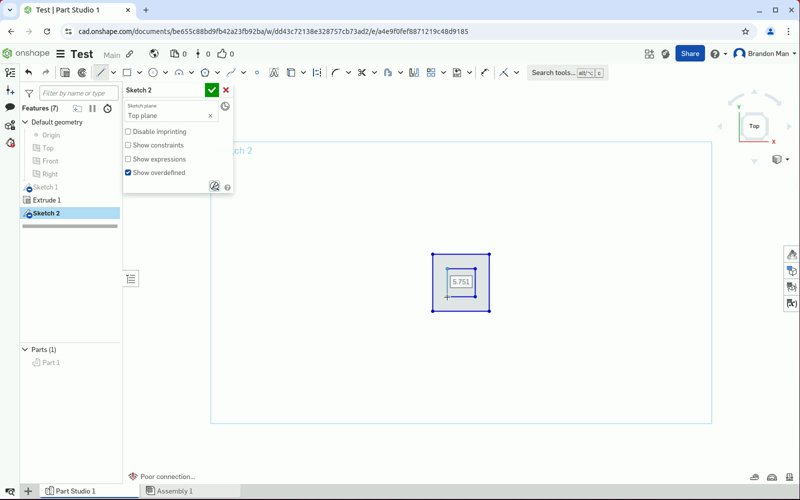
key_up(shift)
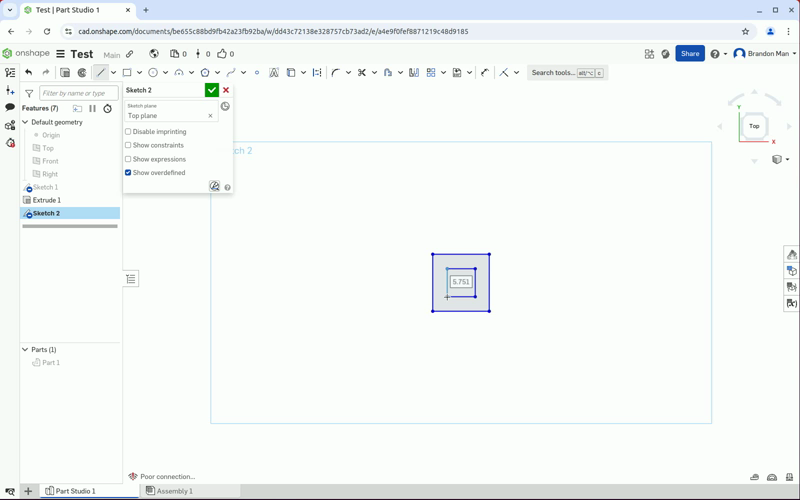
click(447, 296)
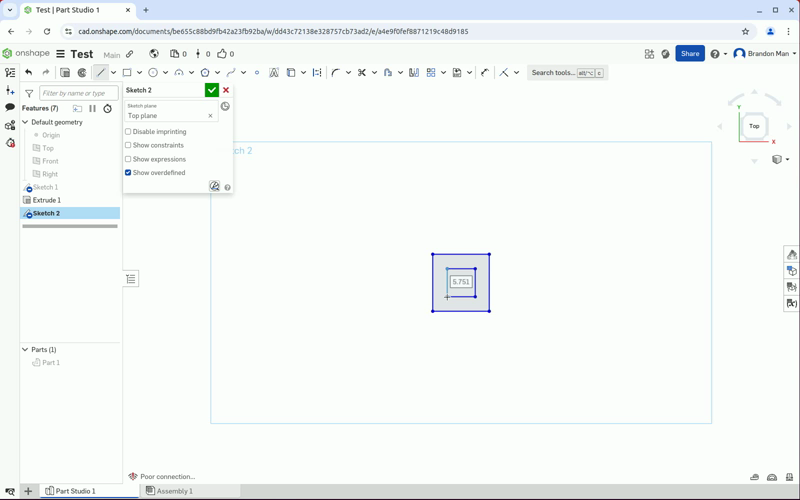
key(esc)
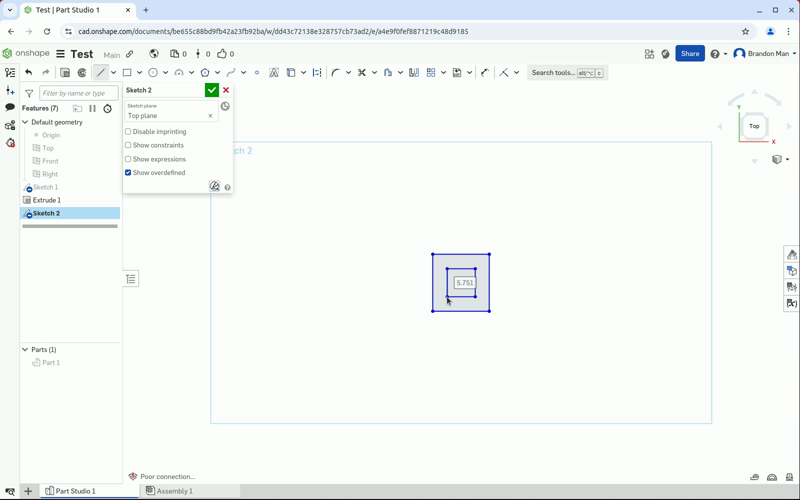
mouse_move(455, 305)
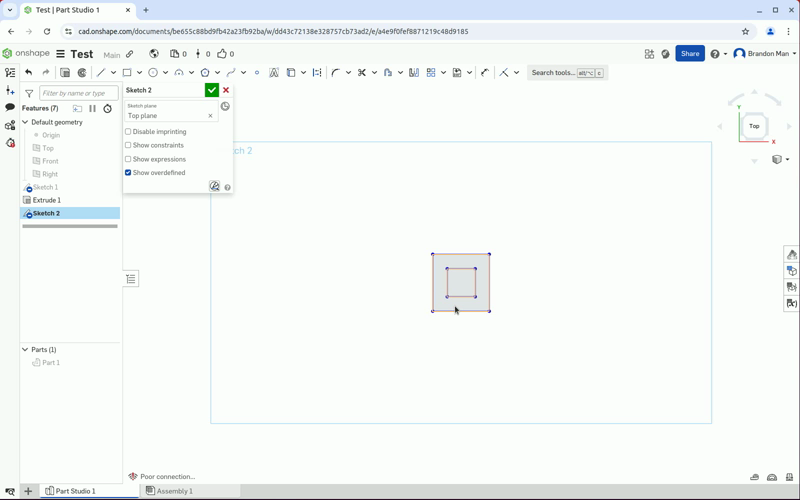
click(455, 305)
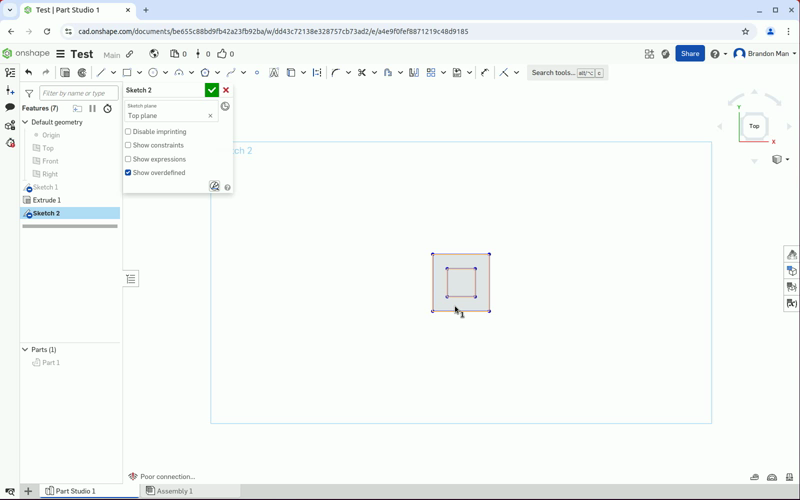
mouse_move(73, 352)
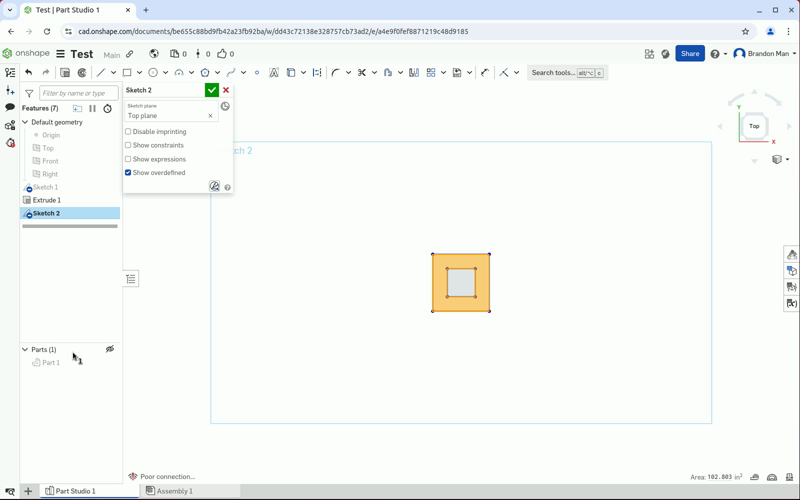
key(shift+y)
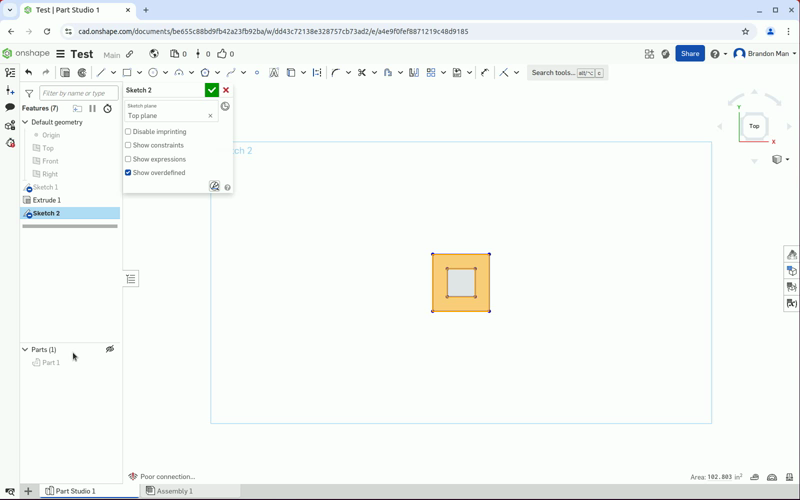
key(shift+e)
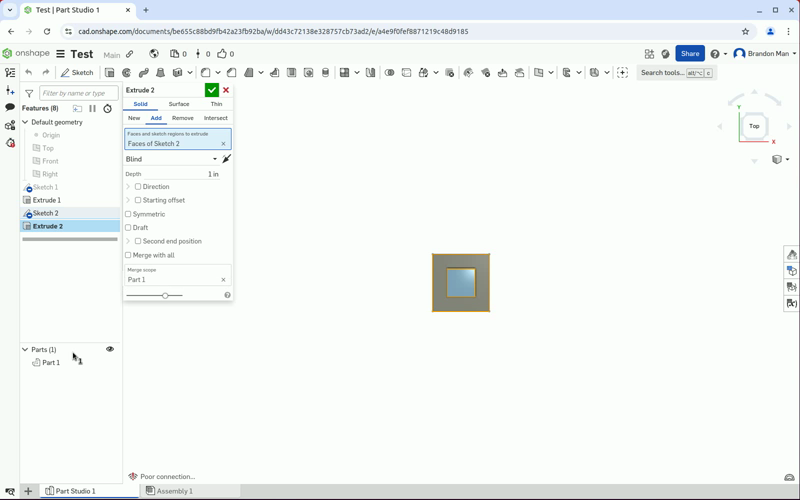
mouse_move(143, 106)
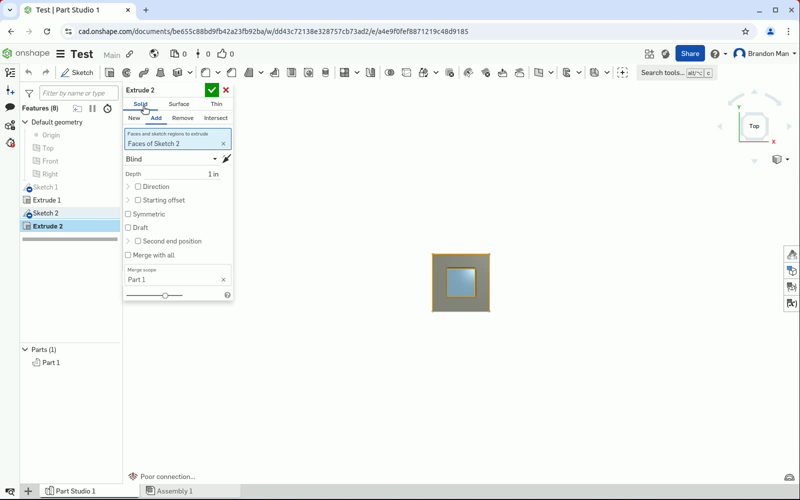
click(143, 106)
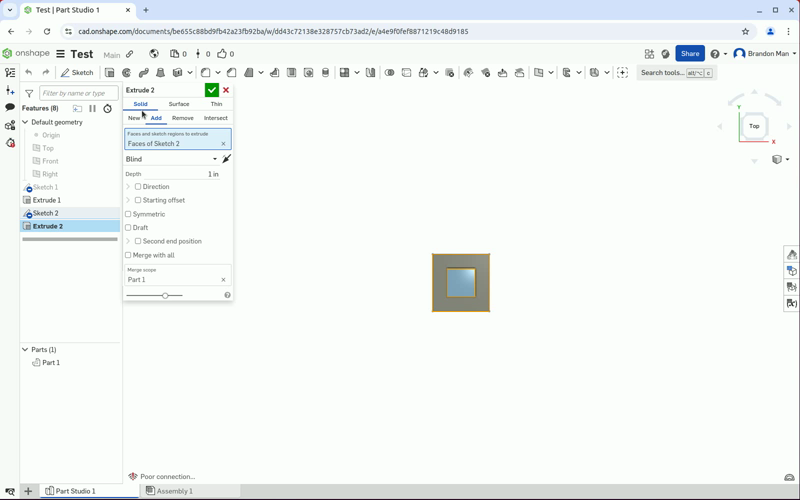
mouse_move(137, 120)
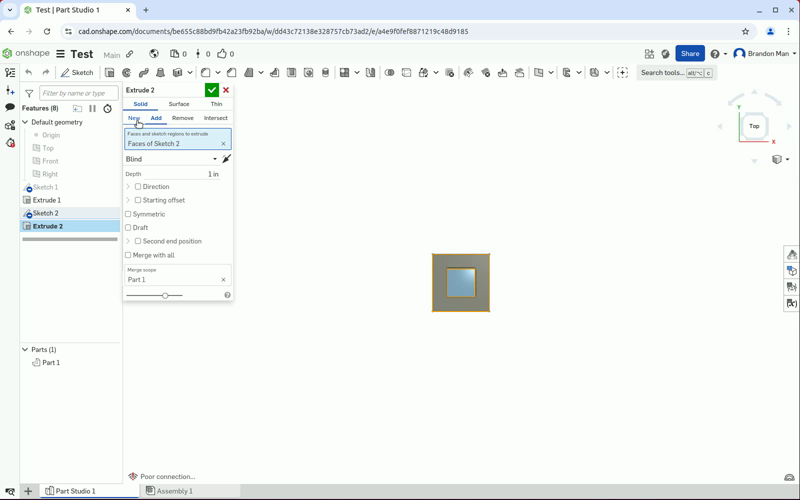
click(137, 120)
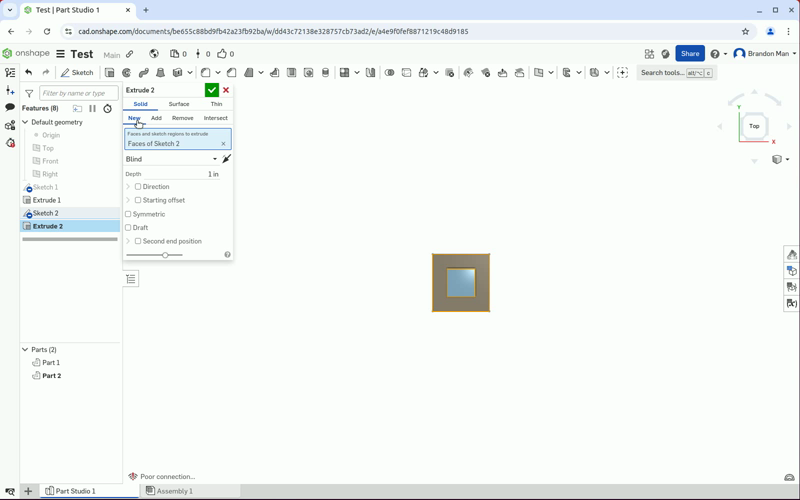
key(tab, 4)
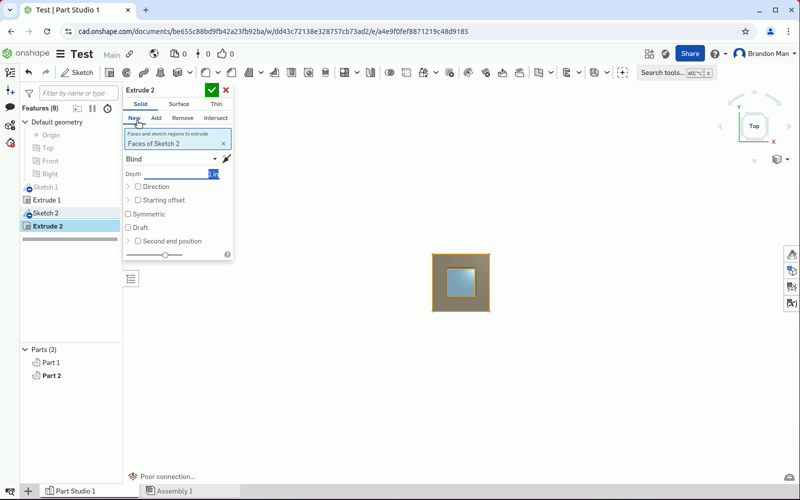
text(-2.889)
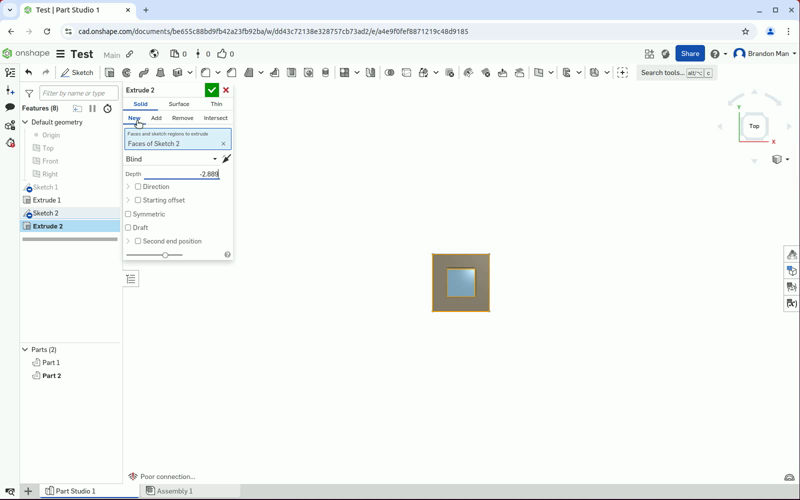
key(enter)
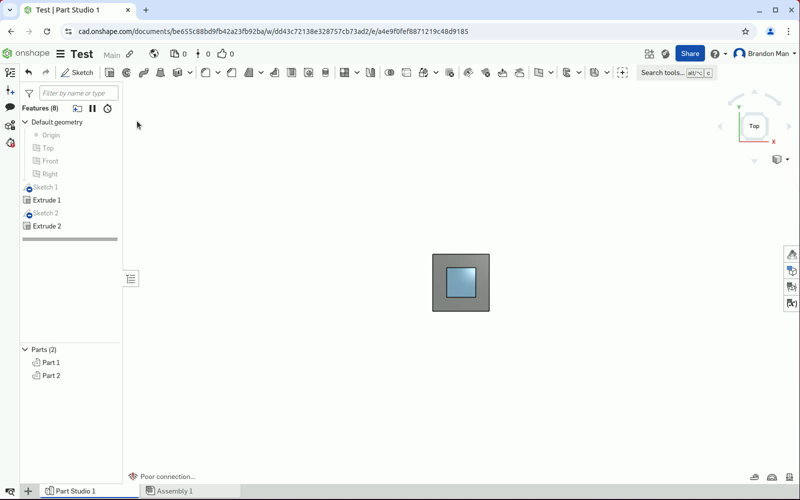
key(shift+h)
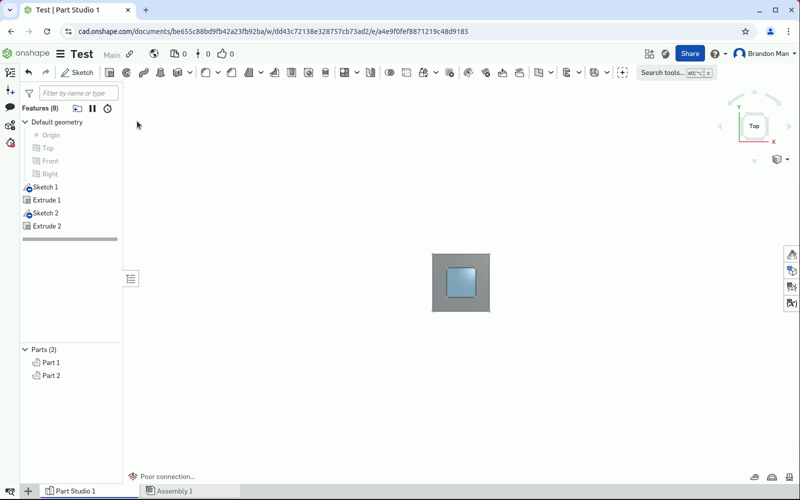
key(shift+h)
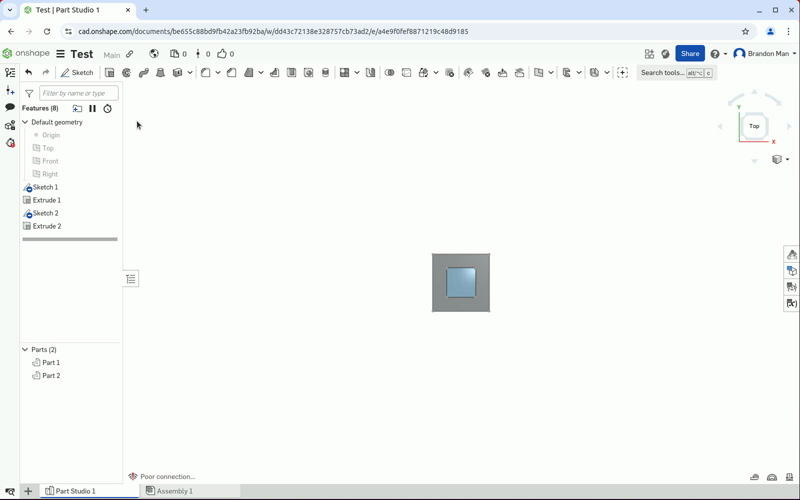
key(shift+7)
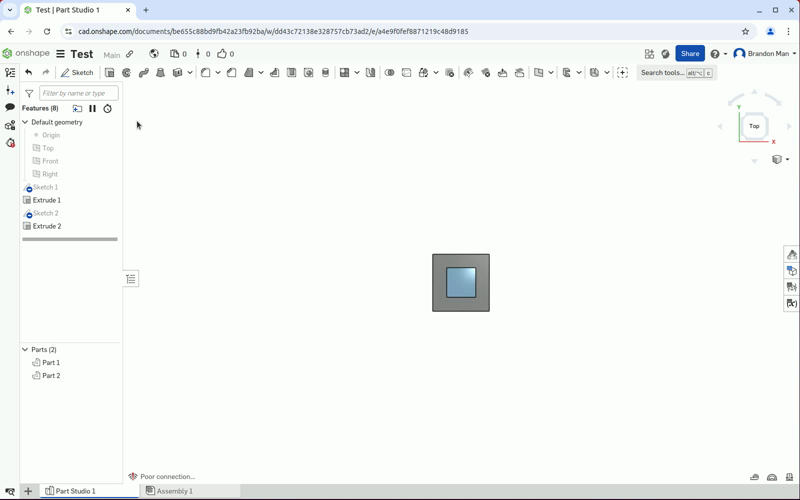
key(up, 3)
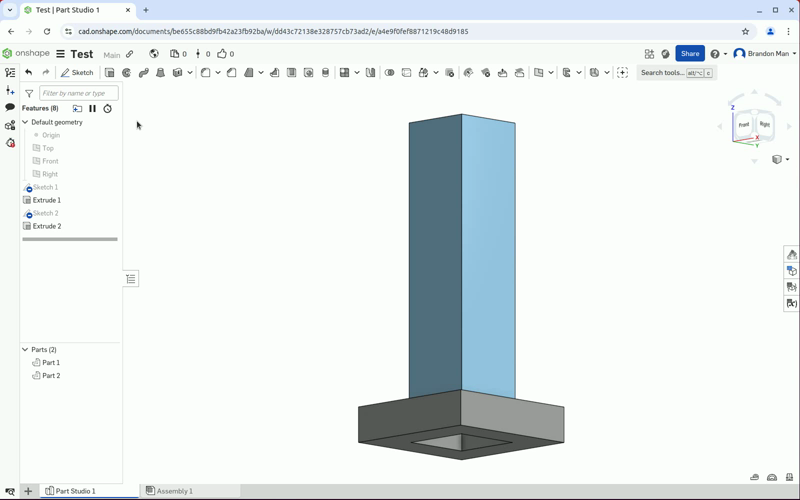
key(left, 3)
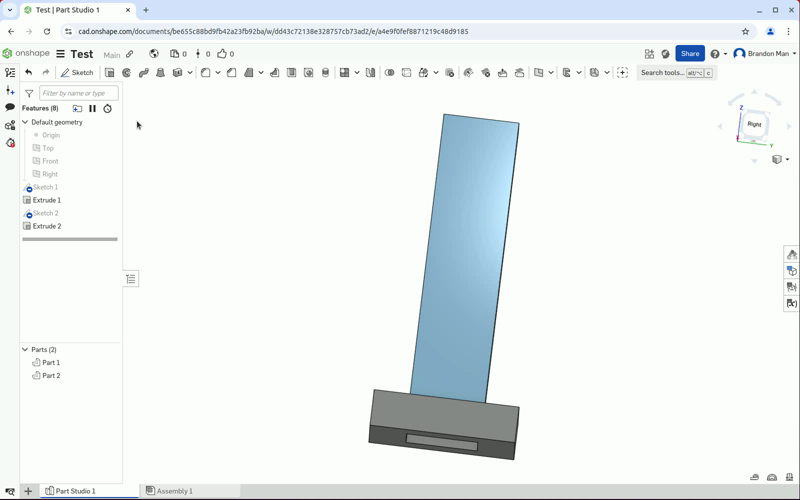
key(right, 3)
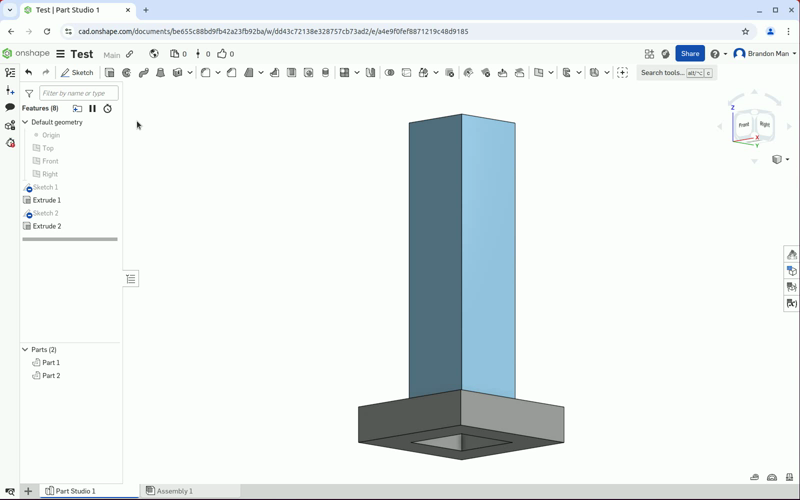
key(down, 3)
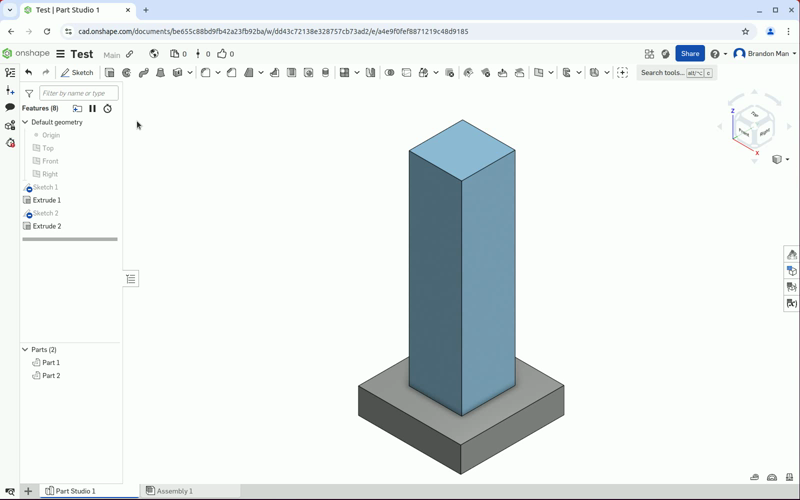
mouse_move(73, 189)
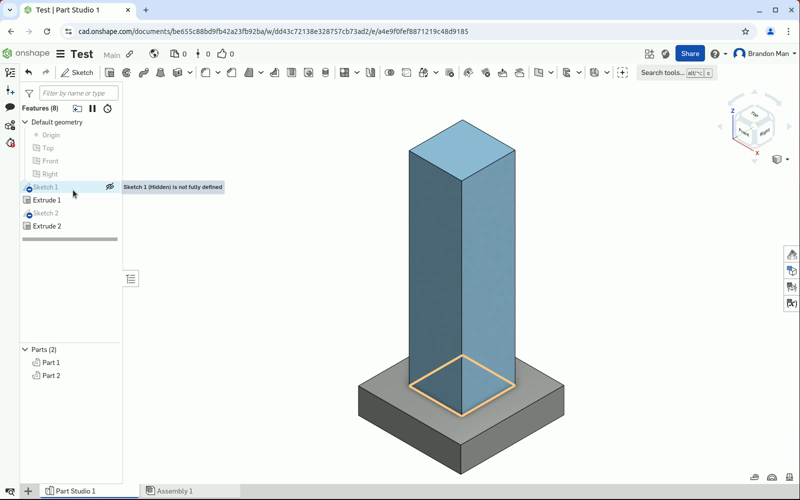
click(73, 189)